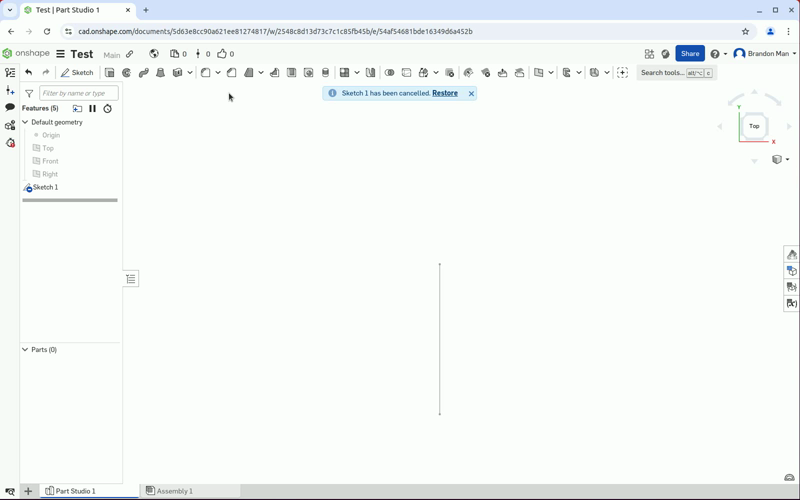
key(shift+h)
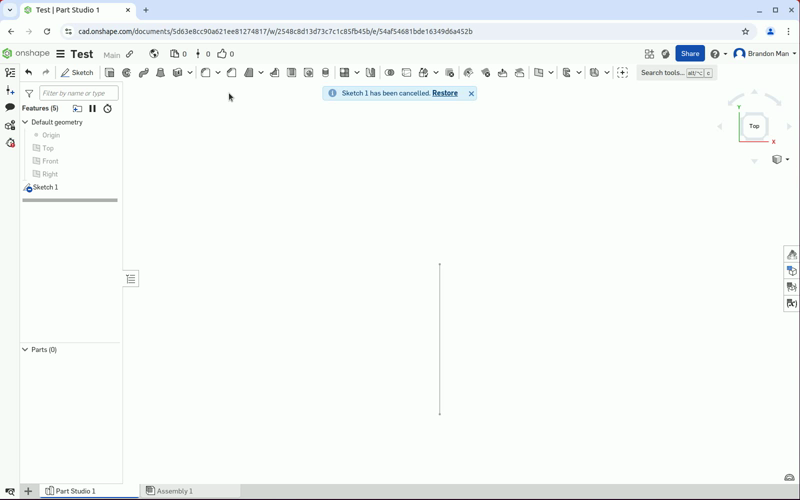
key(shift+s)
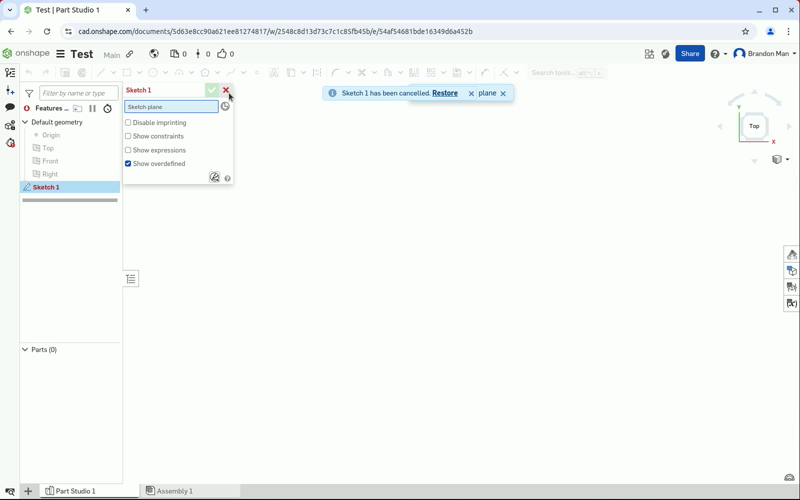
mouse_move(73, 150)
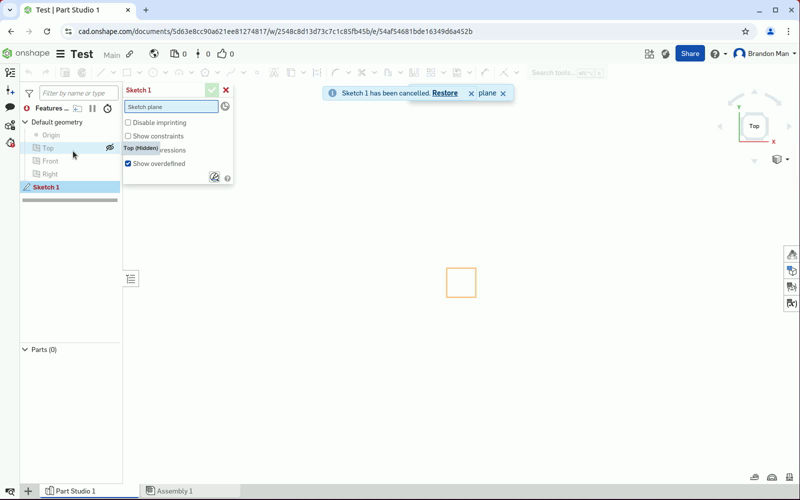
click(73, 150)
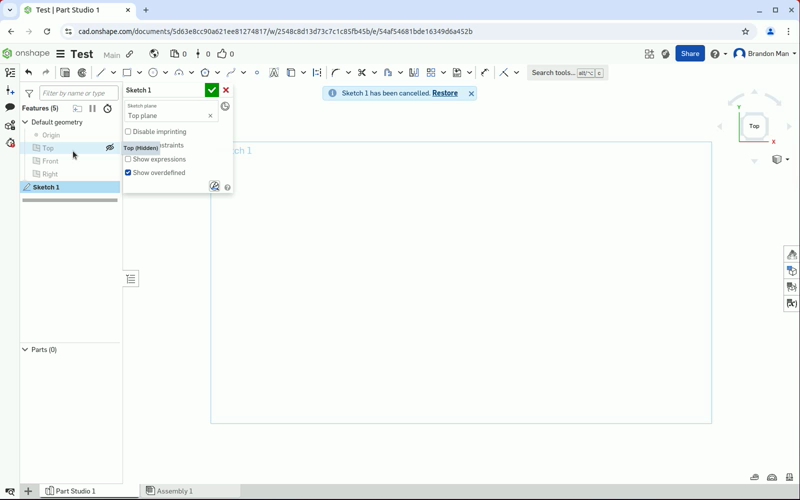
mouse_move(73, 352)
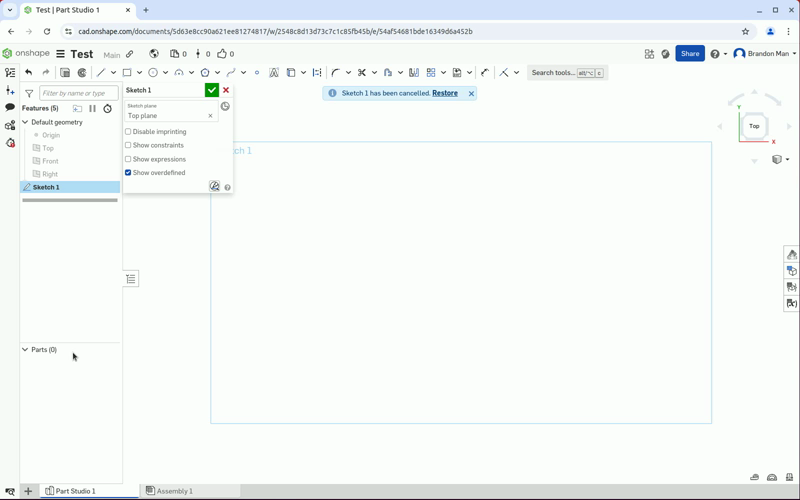
key(y)
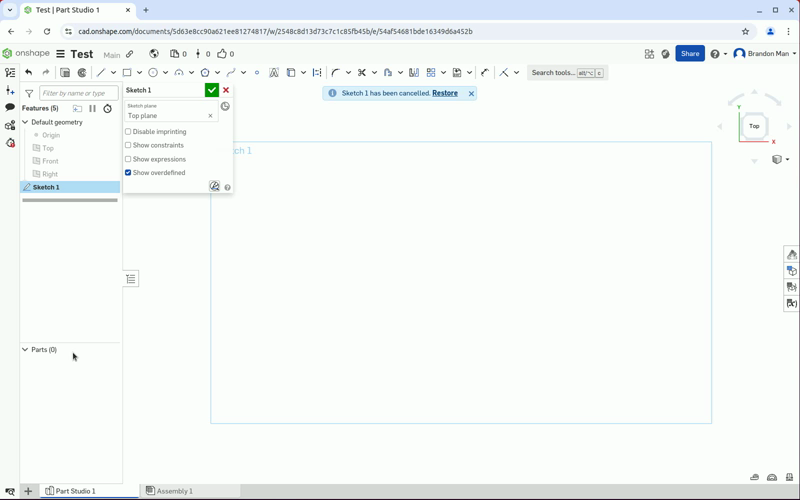
key(l)
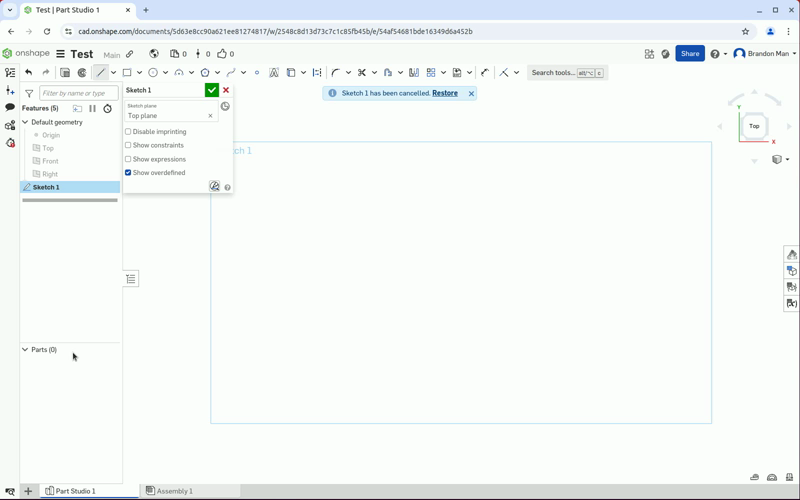
key_down(shift)
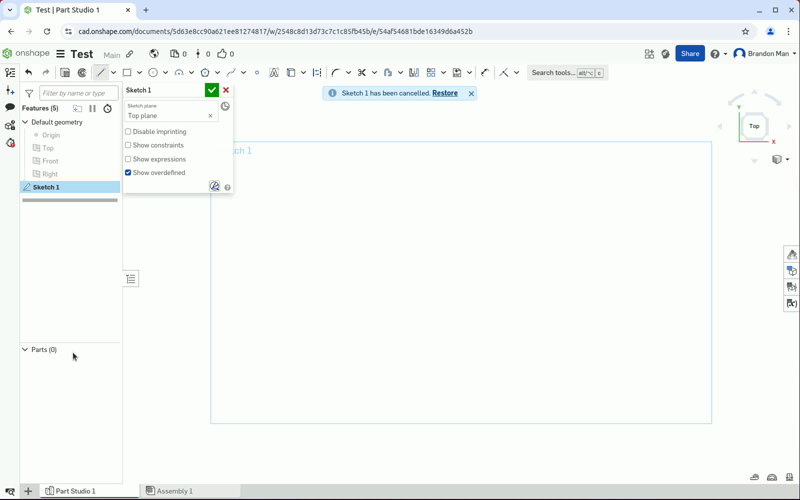
mouse_move(403, 355)
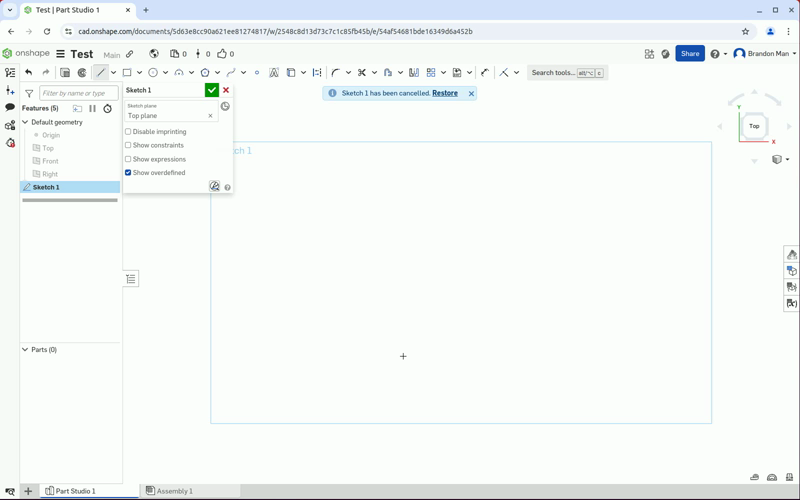
click(403, 355)
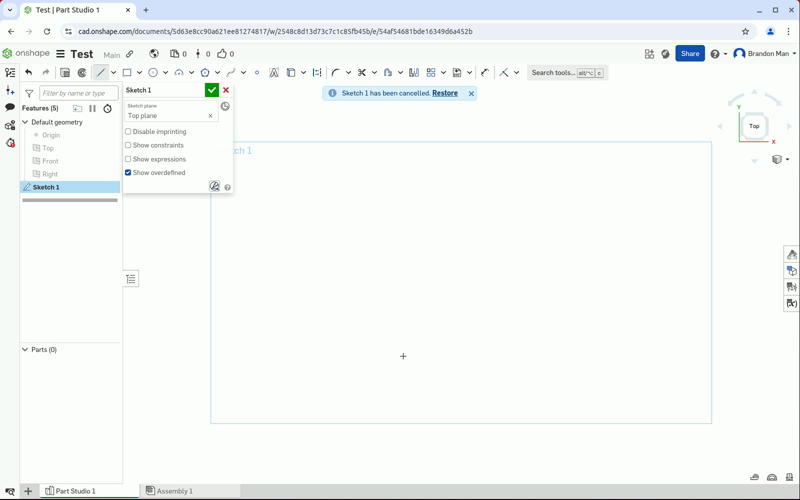
key_up(shift)
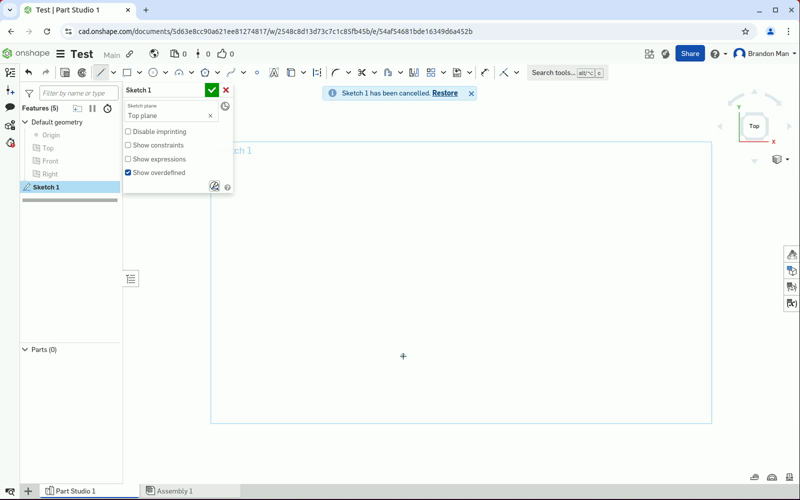
key_down(shift)
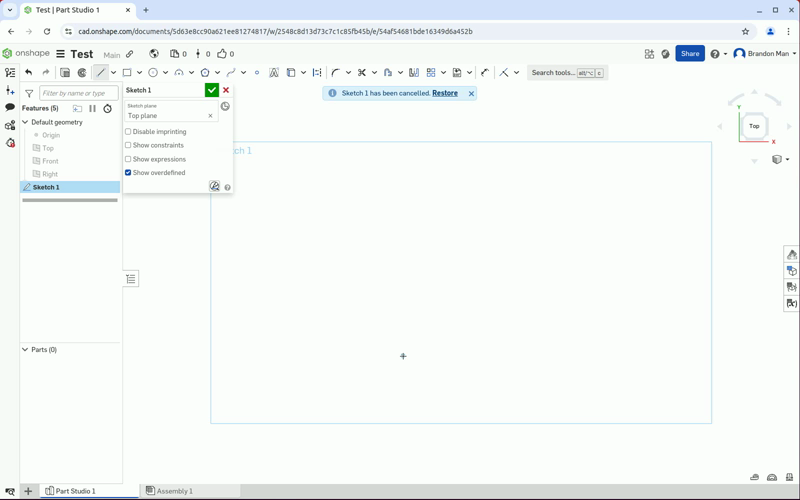
mouse_move(572, 355)
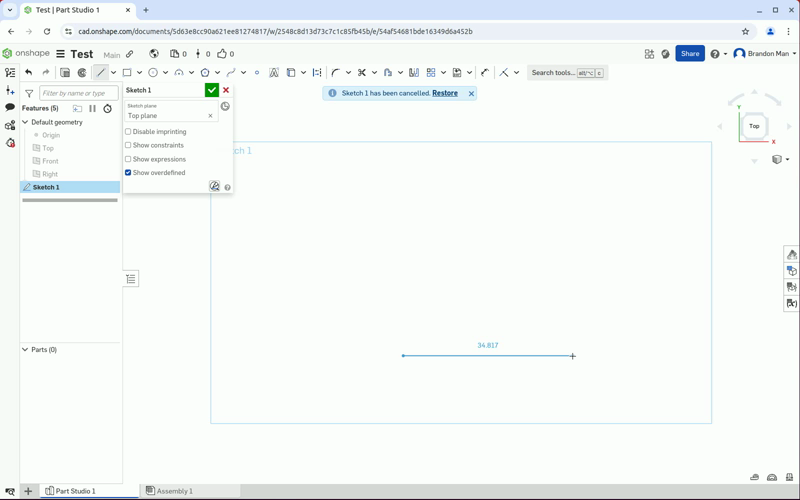
click(572, 355)
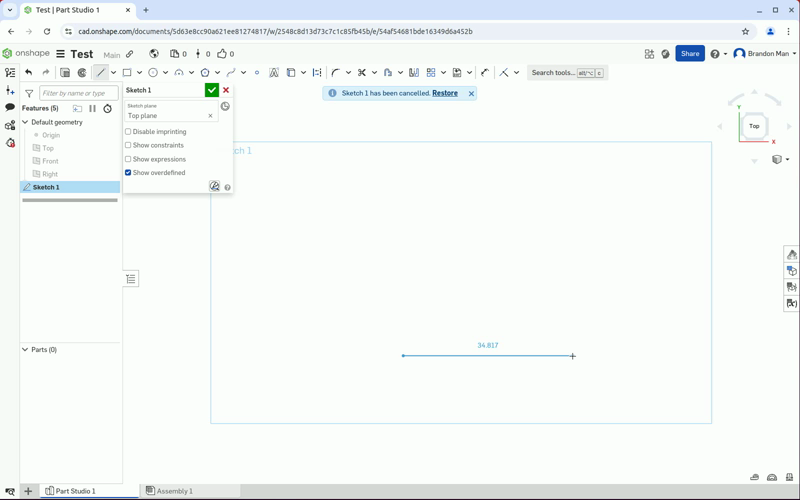
key_up(shift)
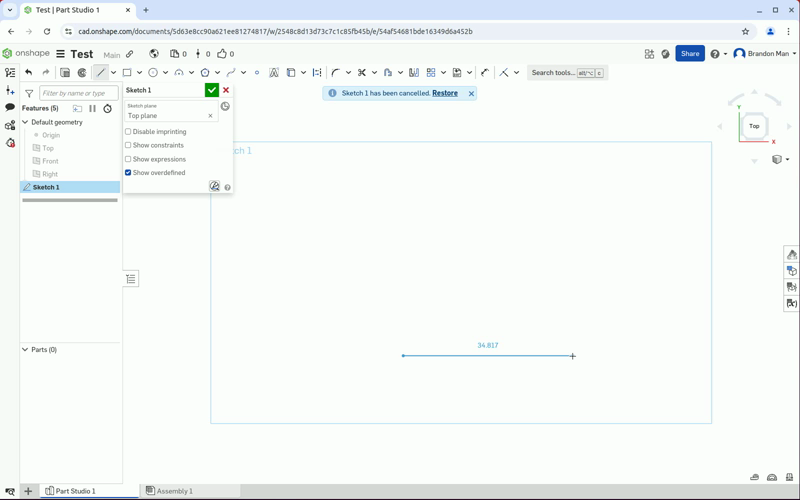
key_down(shift)
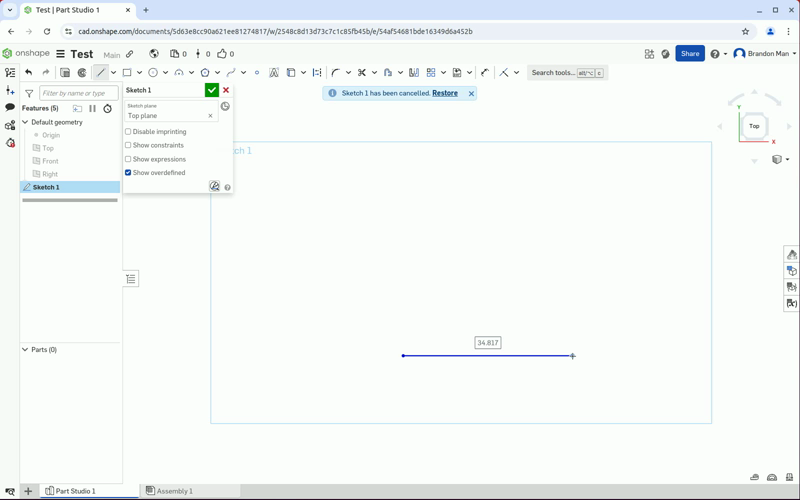
mouse_move(572, 228)
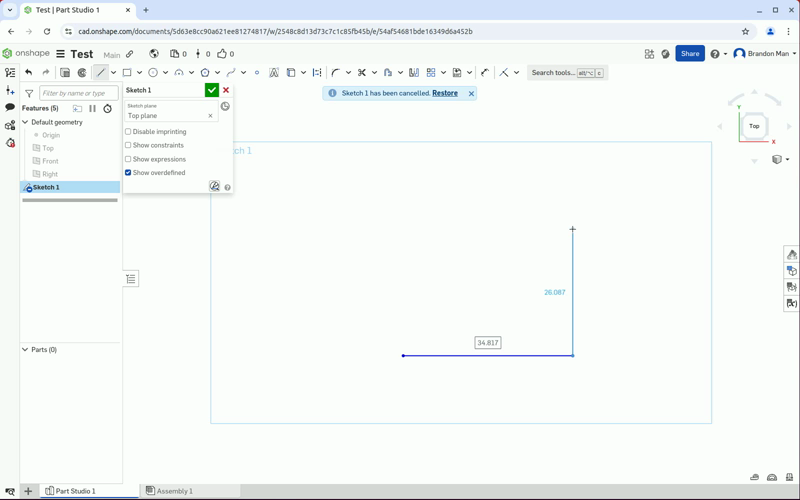
click(572, 228)
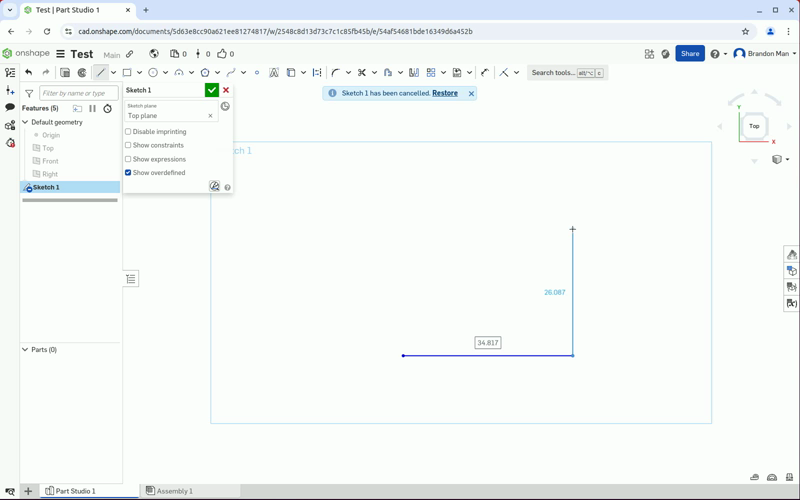
key_up(shift)
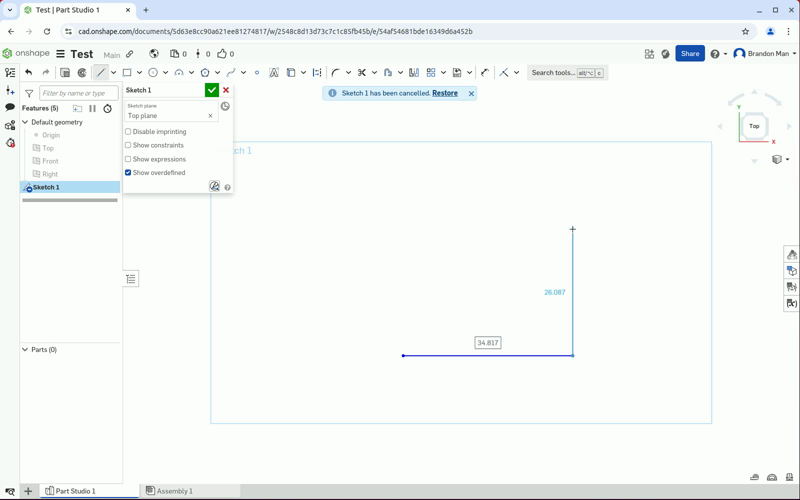
key_down(shift)
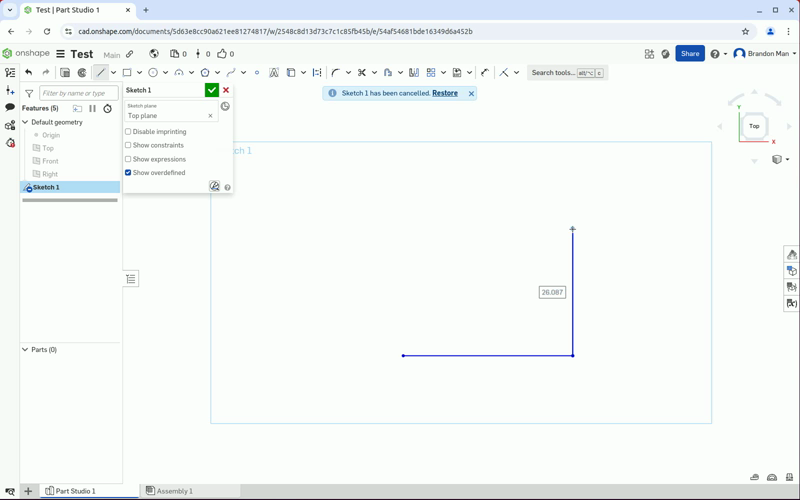
mouse_move(403, 228)
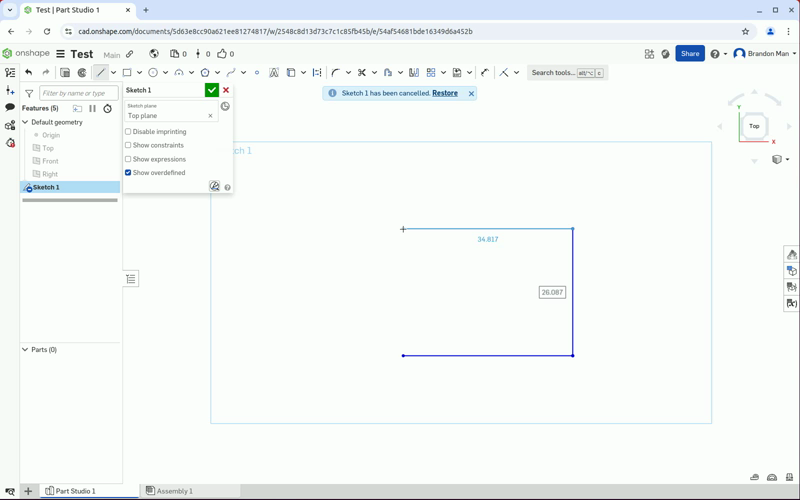
click(403, 228)
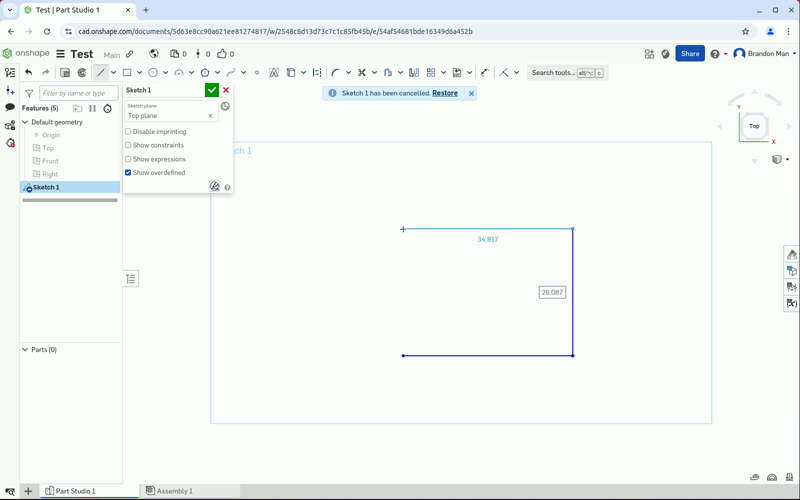
key_up(shift)
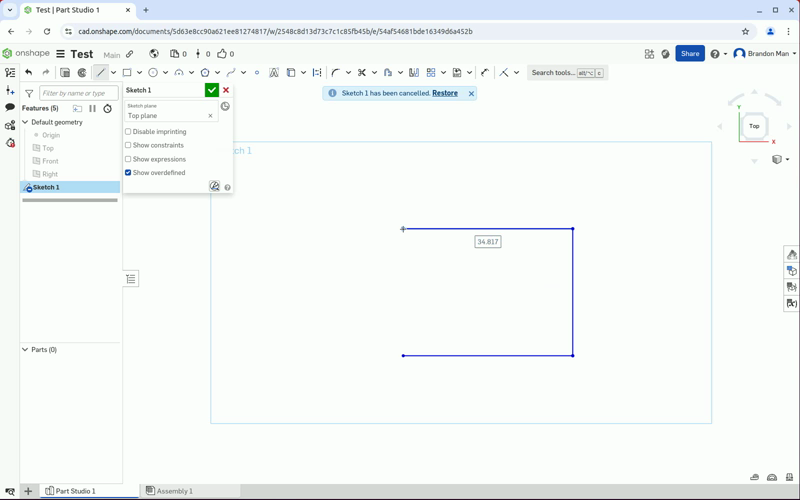
key_down(shift)
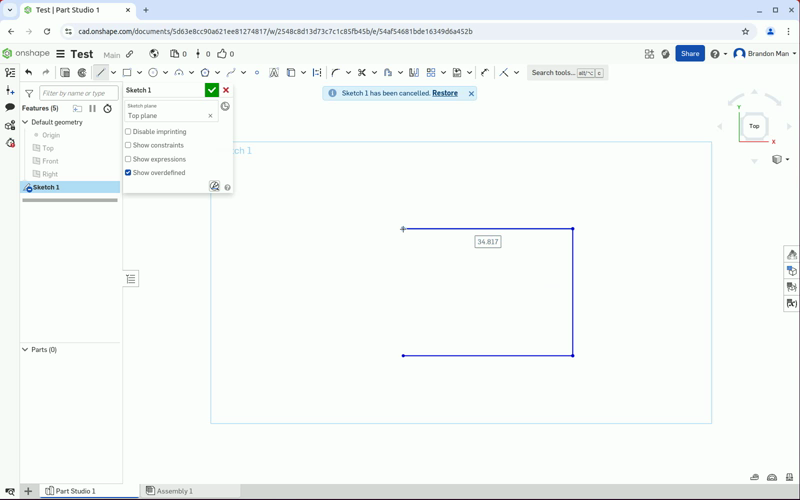
mouse_move(403, 355)
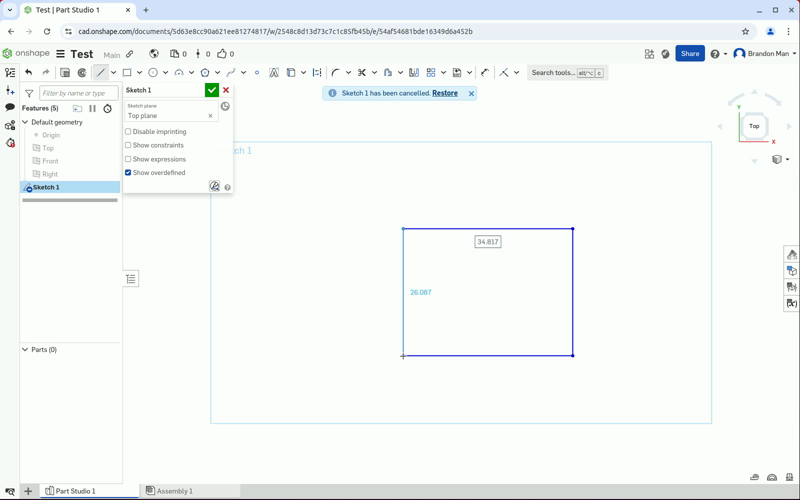
key_up(shift)
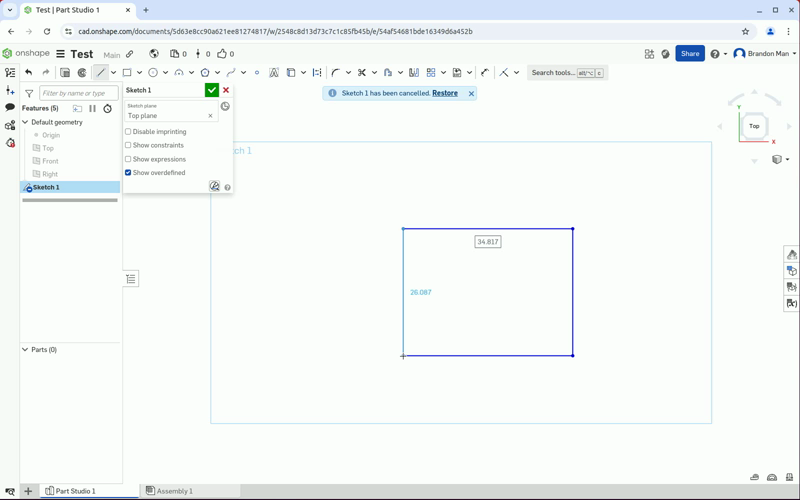
click(403, 355)
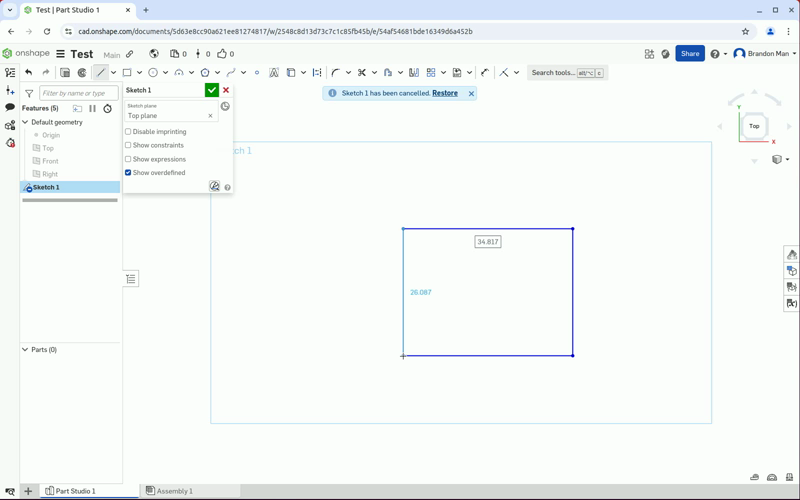
key(esc)
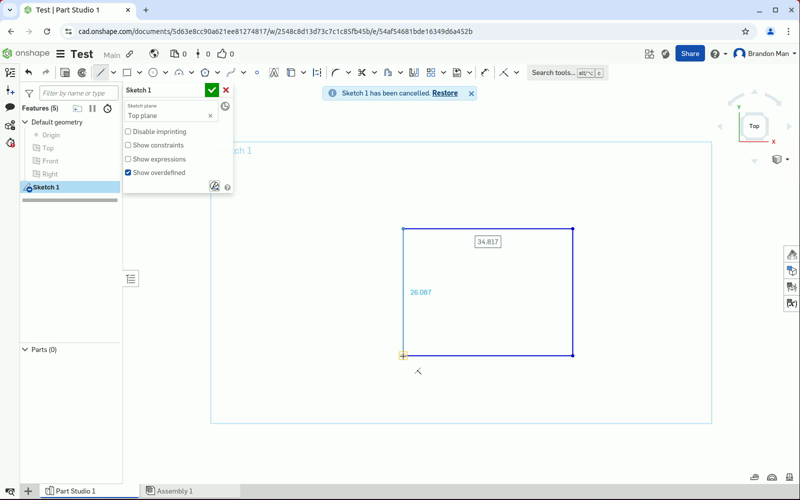
mouse_move(501, 307)
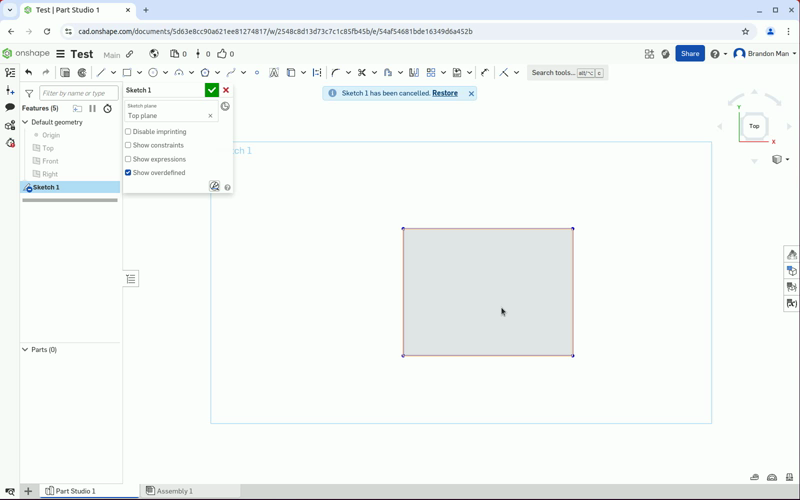
click(501, 307)
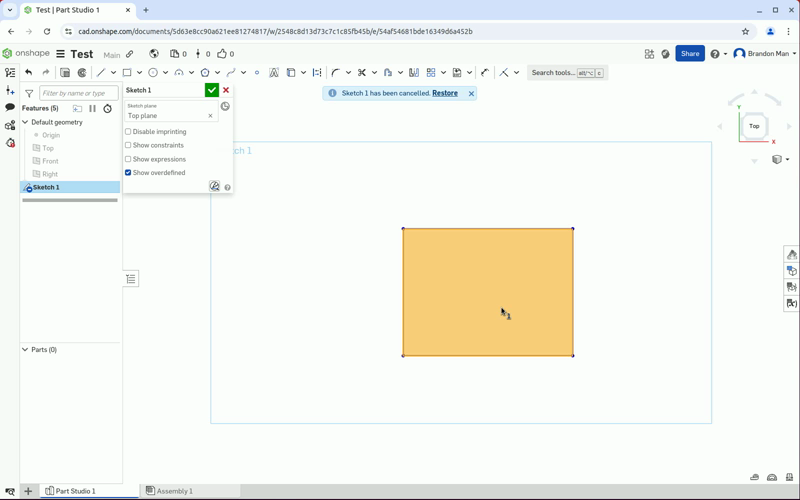
mouse_move(73, 352)
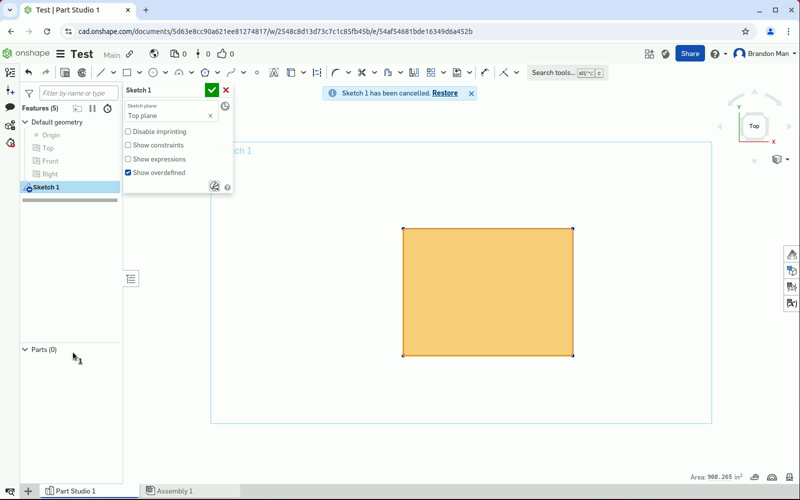
key(shift+y)
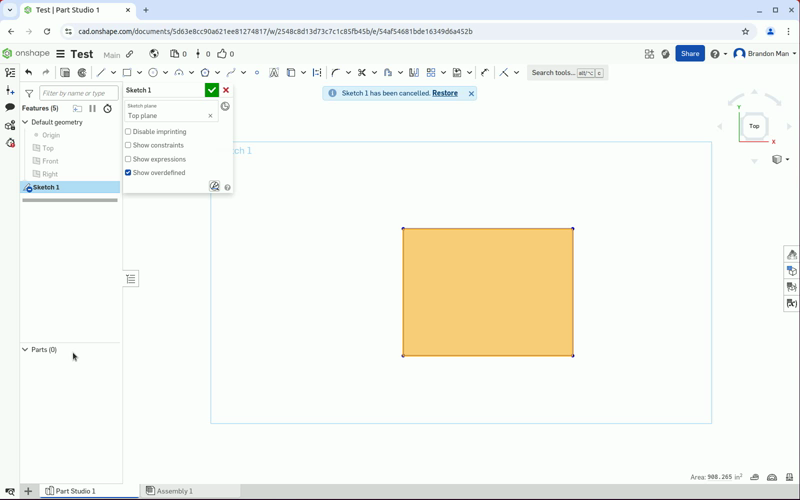
key(shift+e)
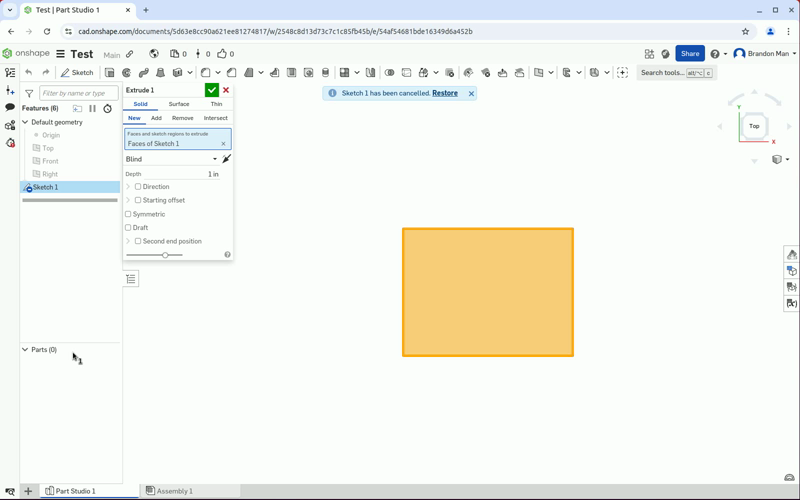
mouse_move(143, 106)
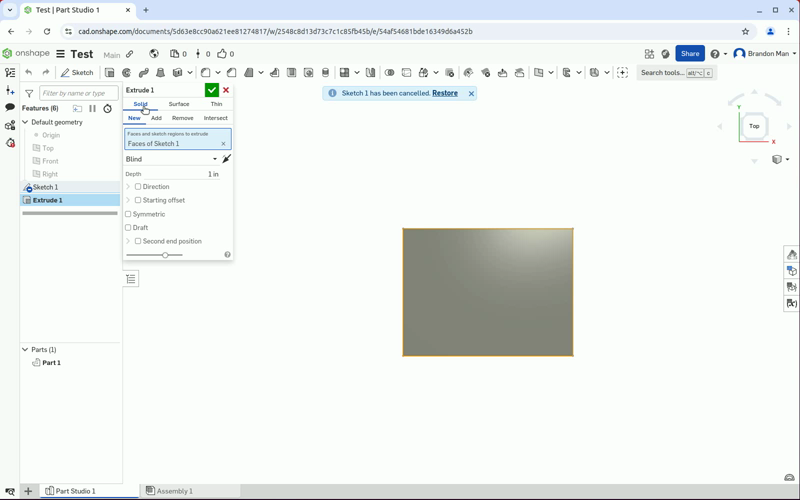
click(143, 106)
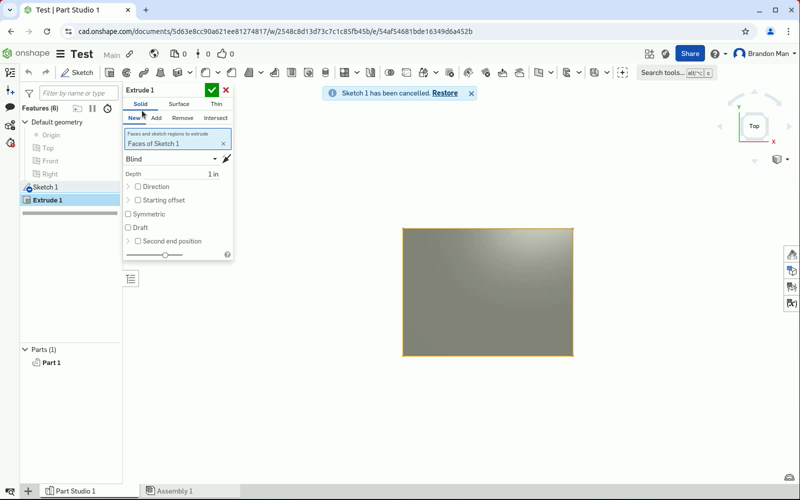
mouse_move(137, 120)
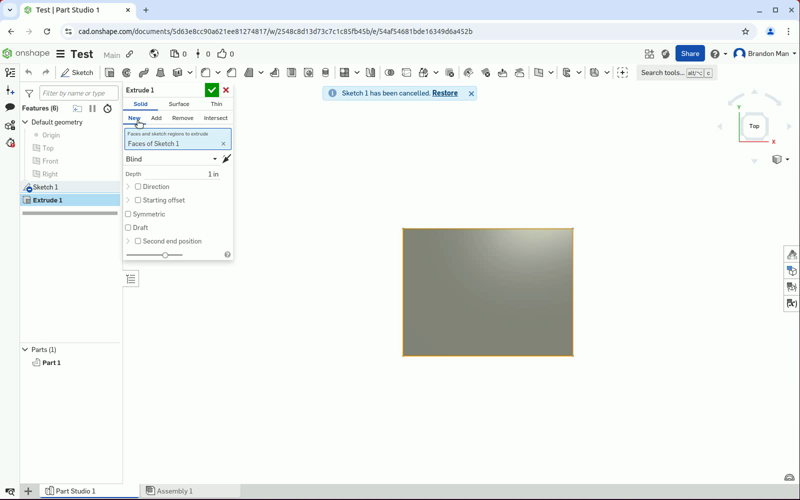
click(137, 120)
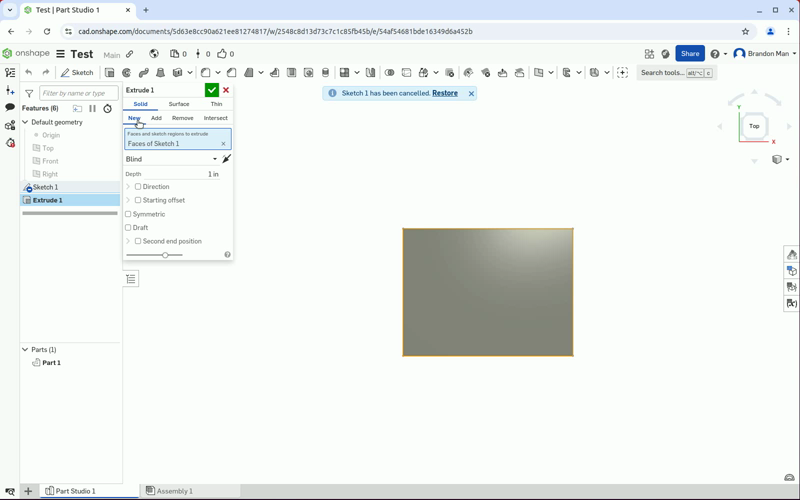
key(tab, 4)
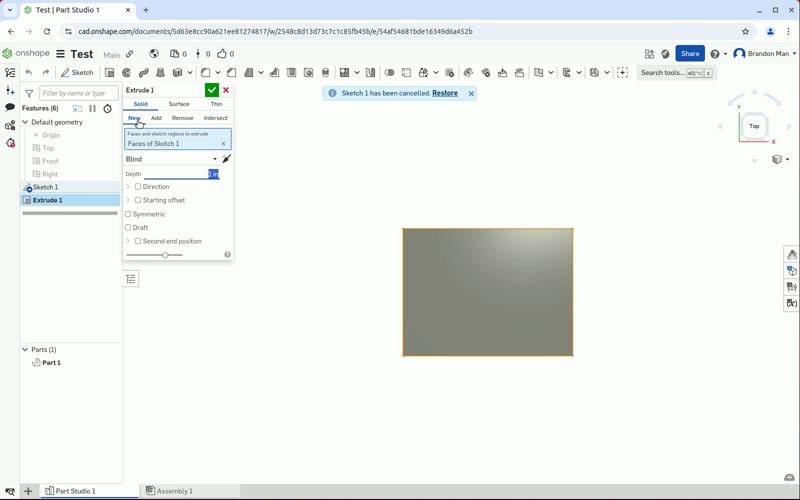
text(2.889)
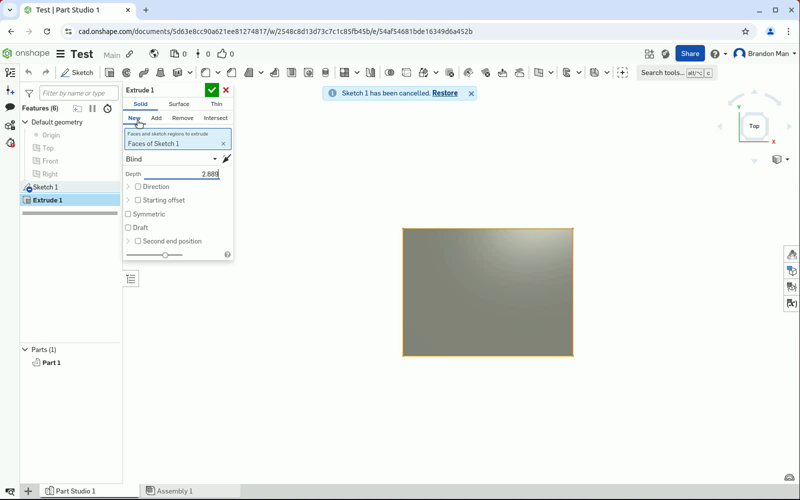
key(enter)
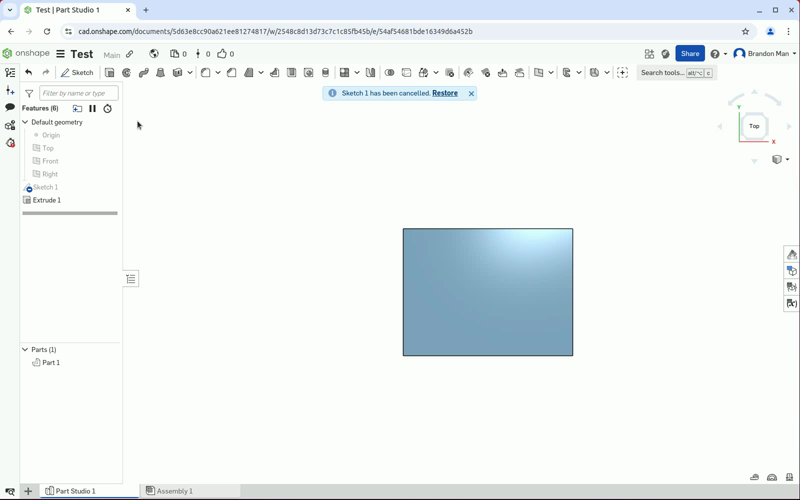
key(shift+h)
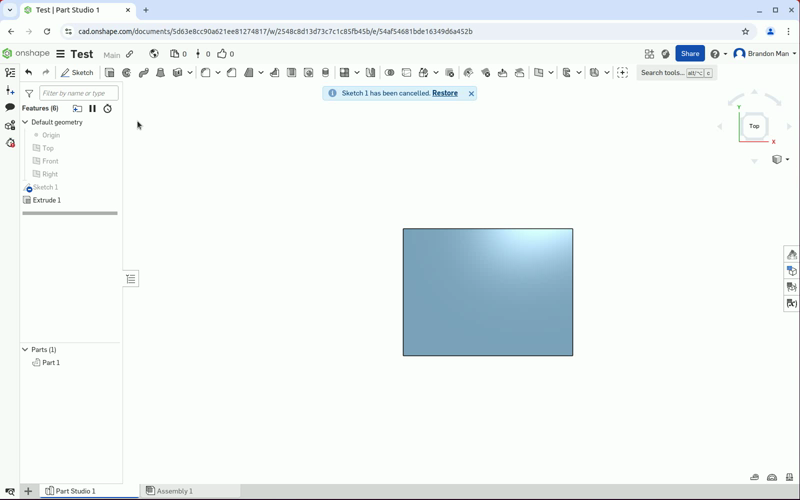
key(shift+h)
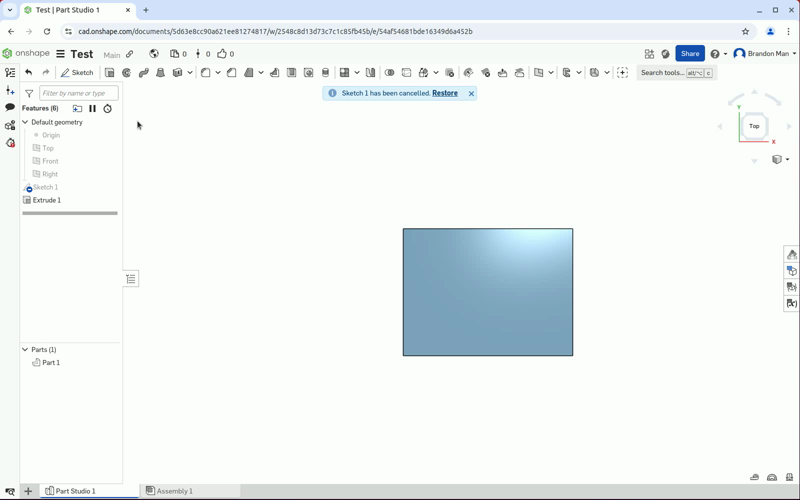
mouse_move(73, 189)
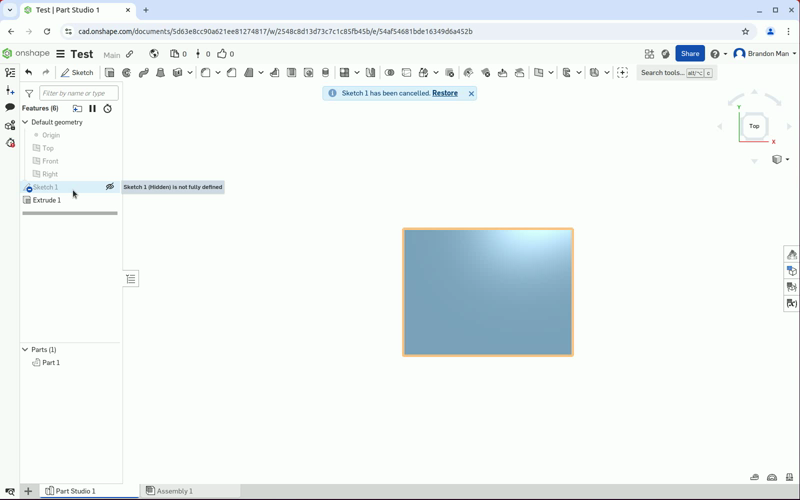
click(73, 189)
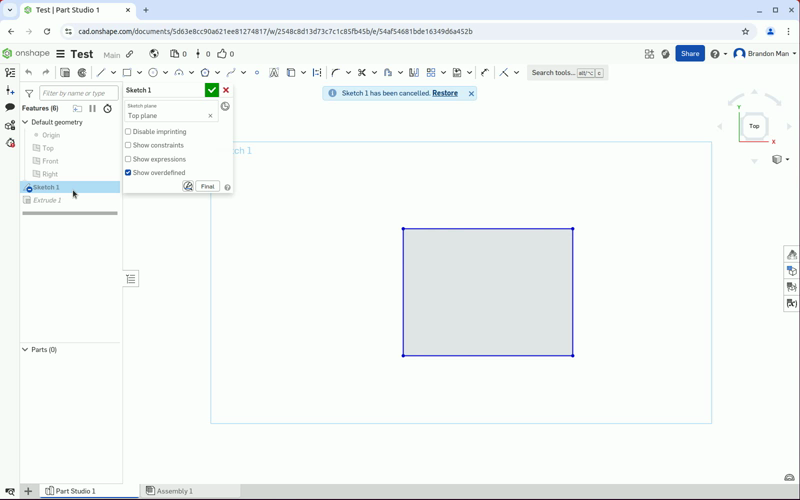
mouse_move(229, 92)
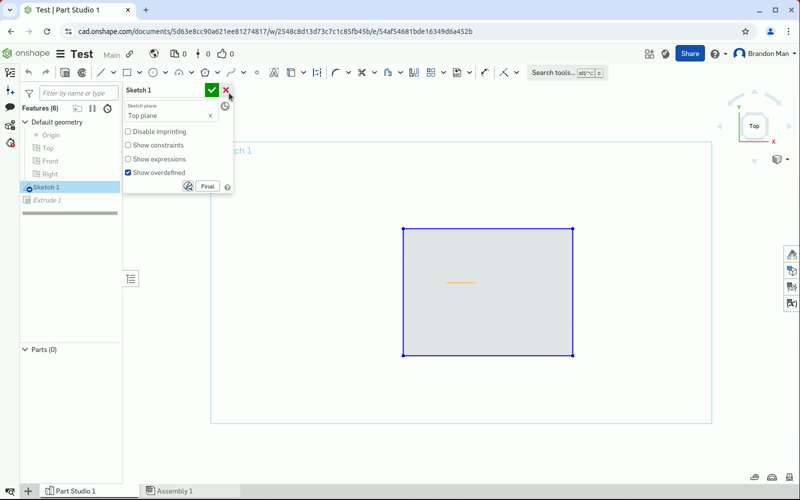
click(229, 92)
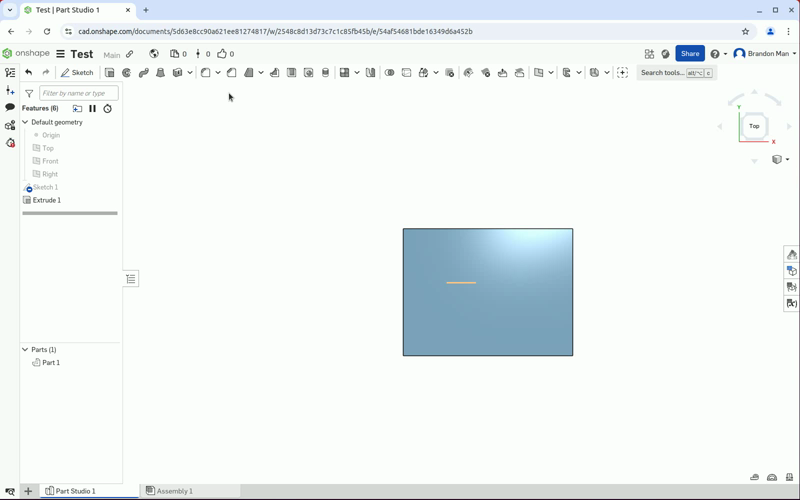
mouse_move(541, 75)
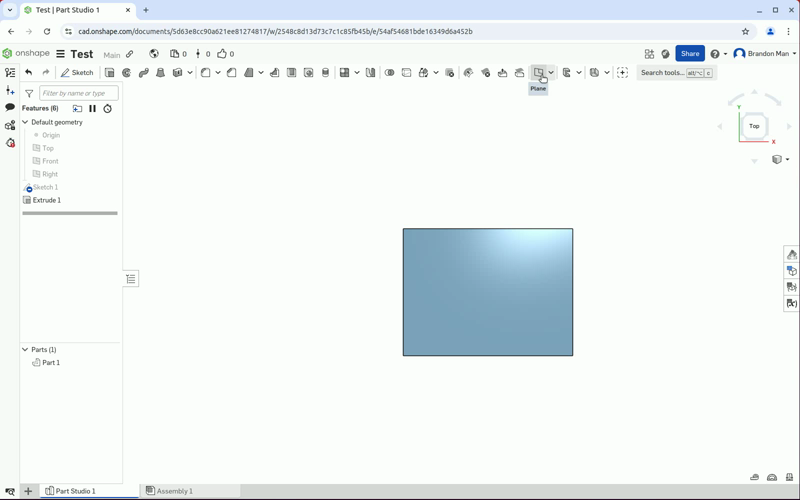
click(541, 75)
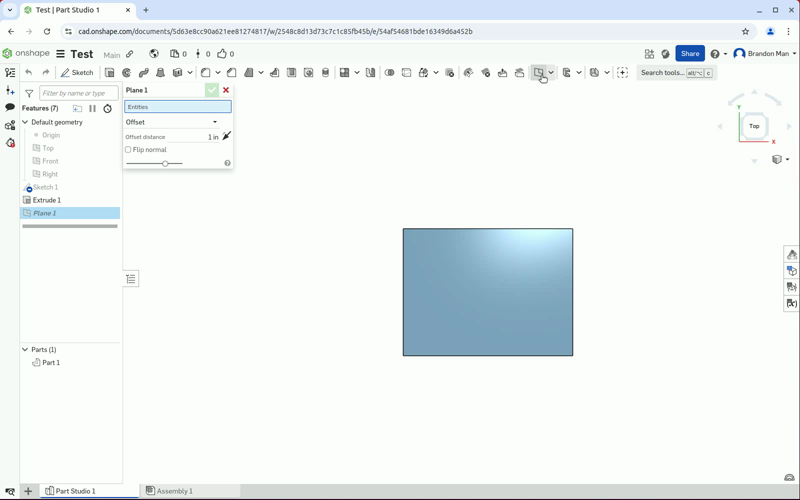
mouse_move(73, 150)
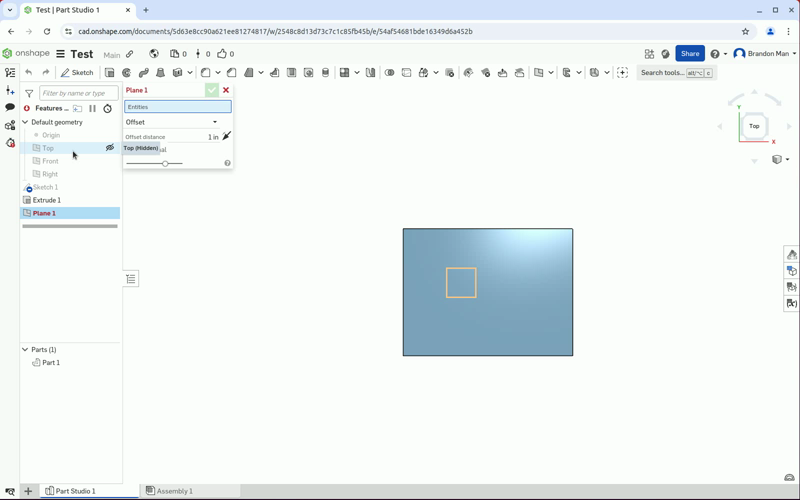
click(73, 150)
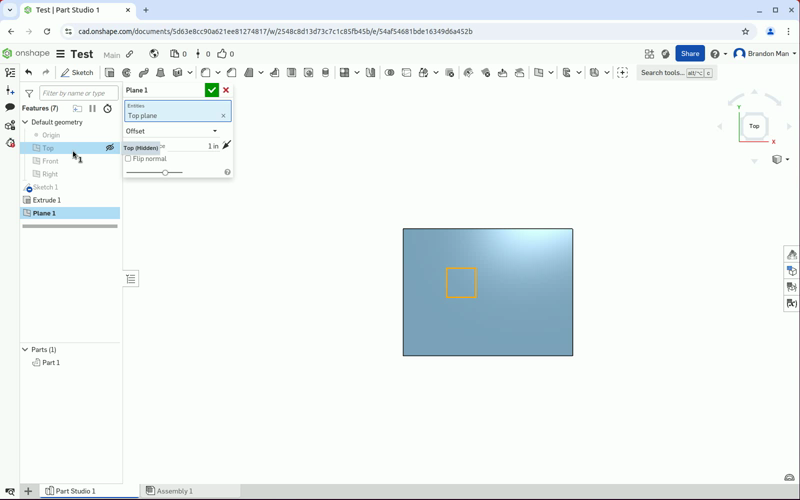
key(tab, 2)
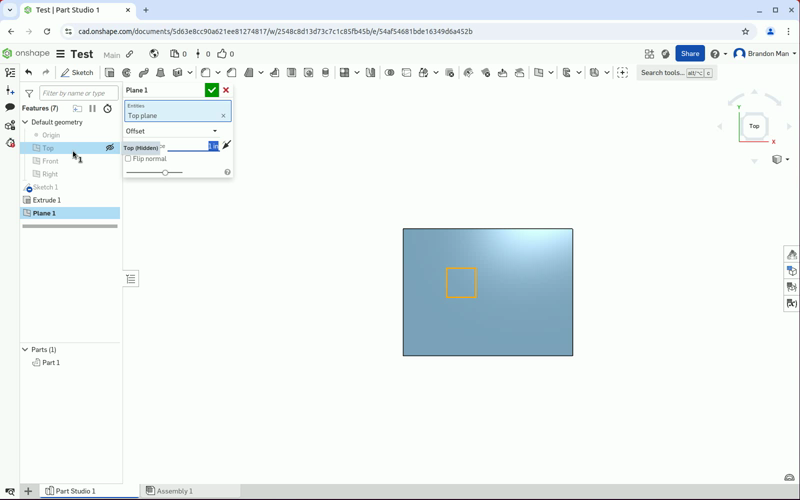
text(2.896)
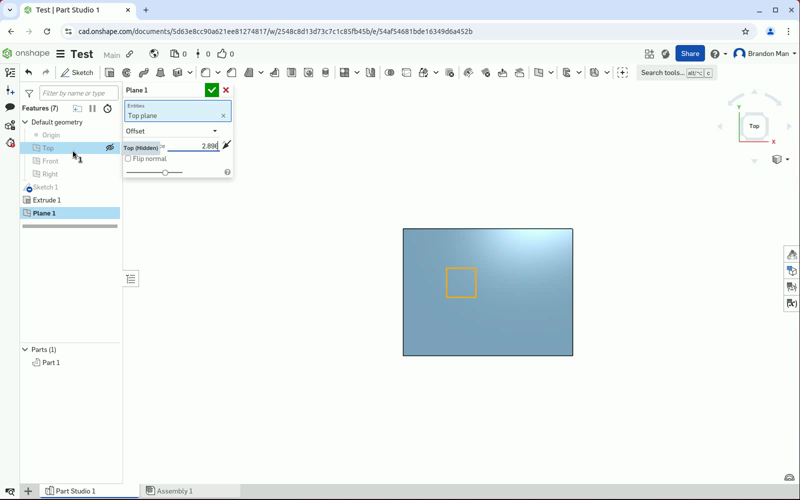
key(enter, 2)
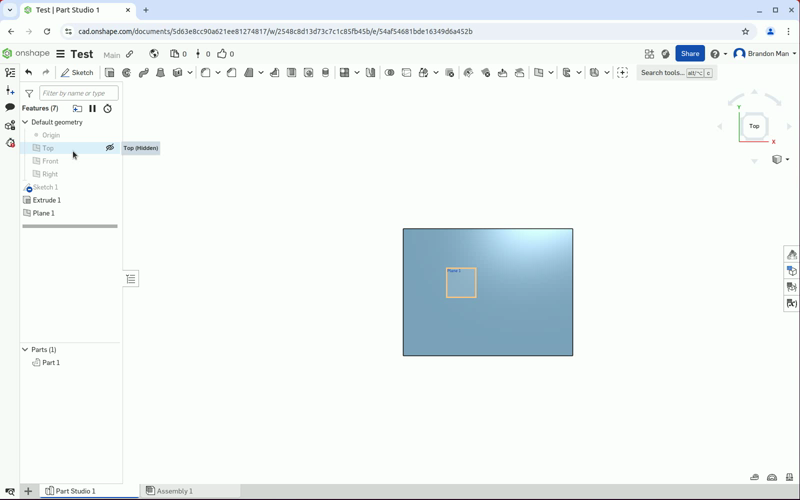
key(shift+s)
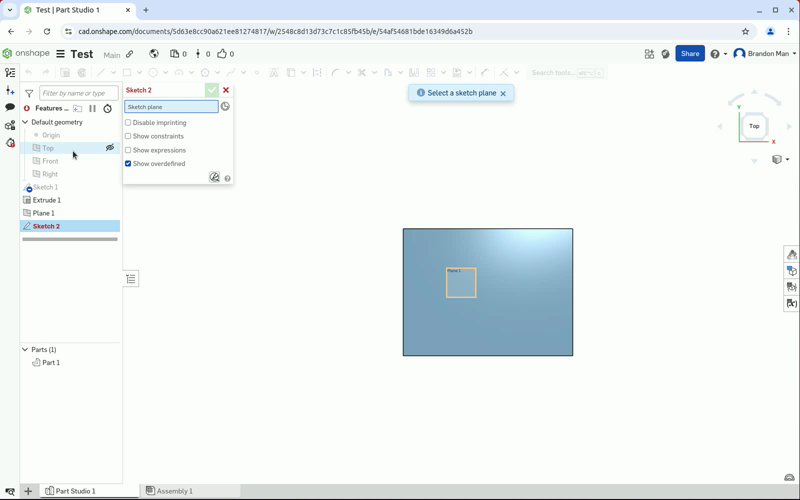
mouse_move(73, 215)
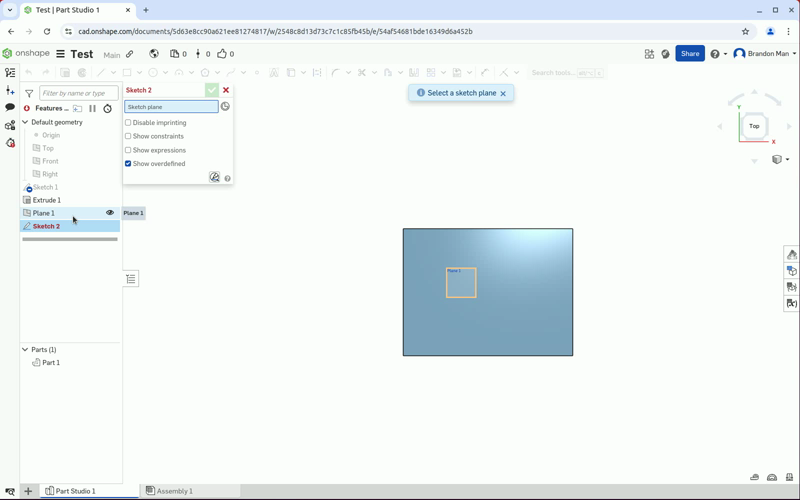
click(73, 215)
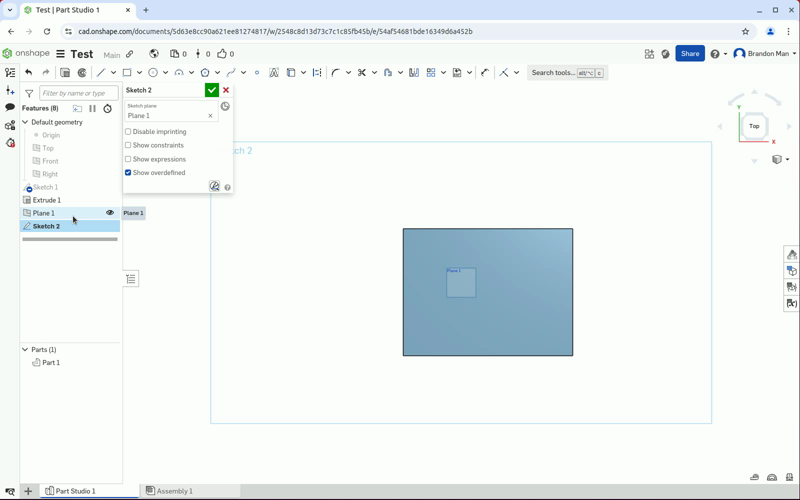
mouse_move(73, 352)
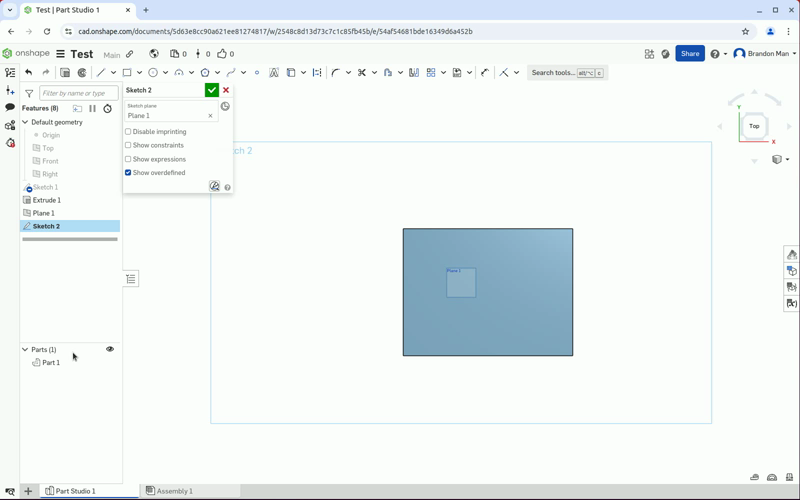
key(y)
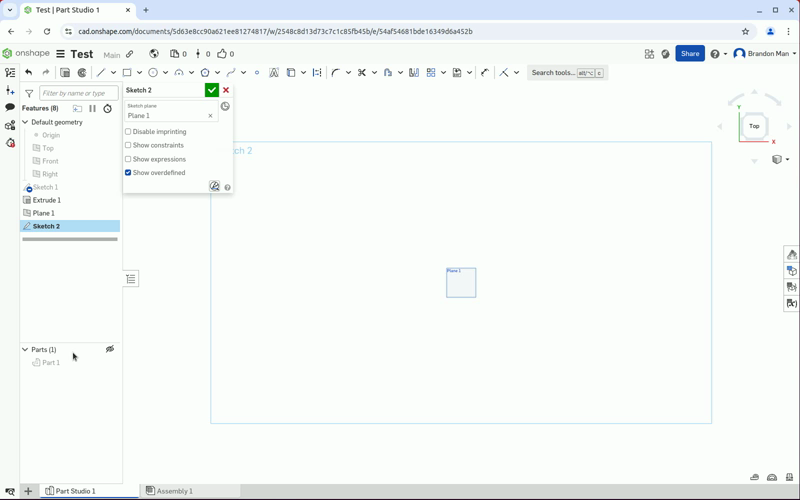
key(l)
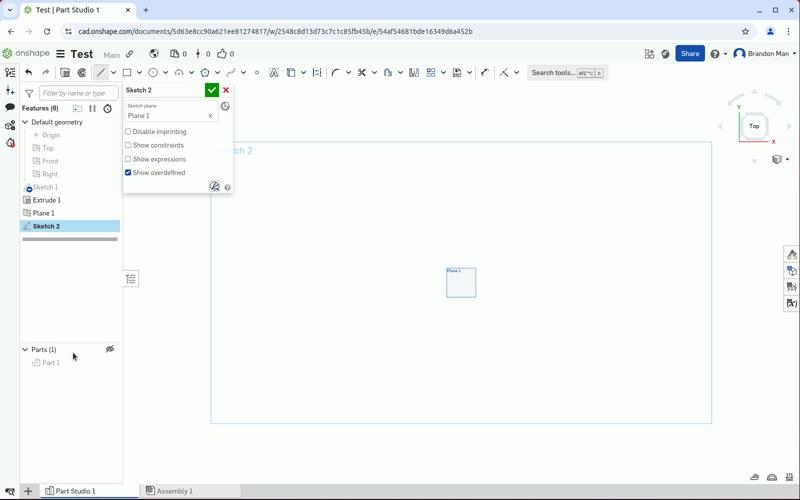
key_down(shift)
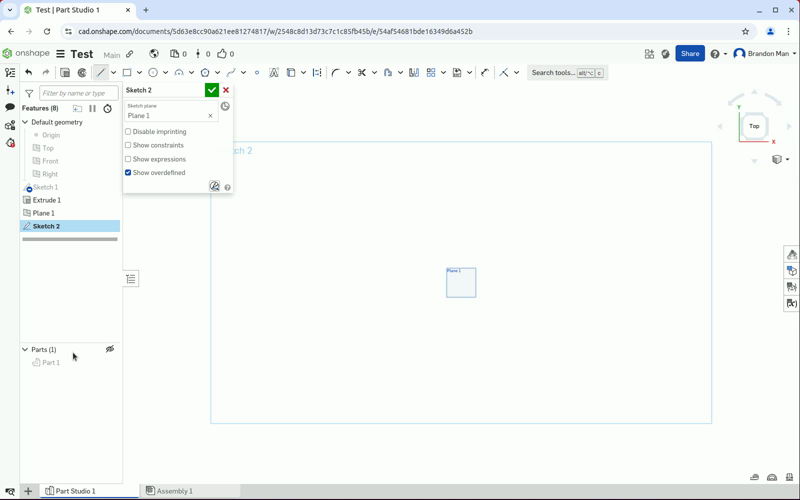
mouse_move(445, 355)
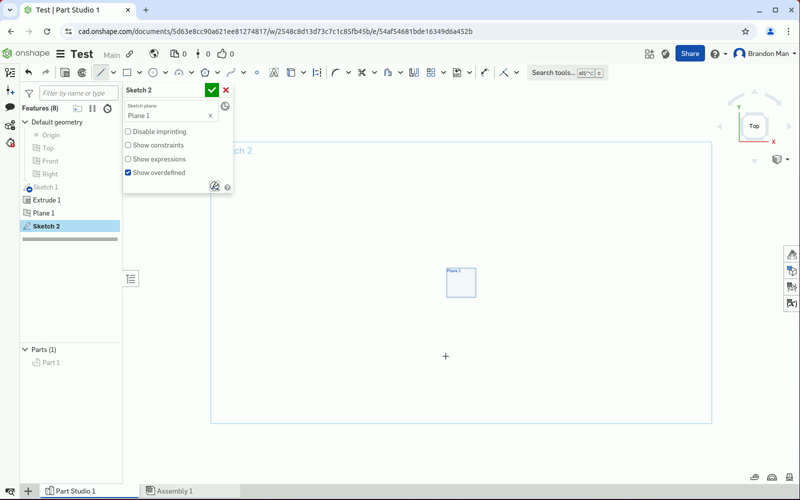
click(445, 355)
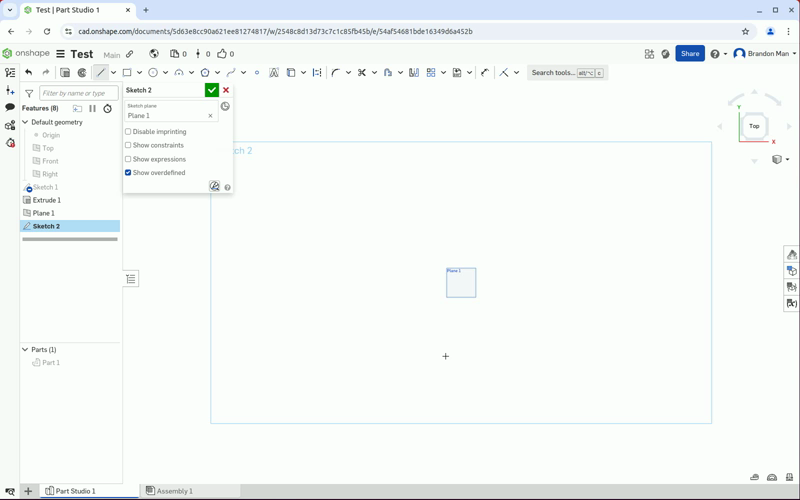
key_up(shift)
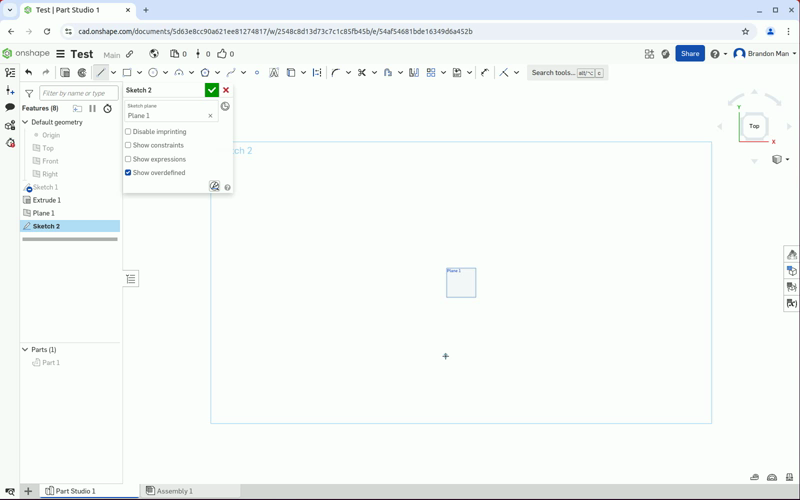
key_down(shift)
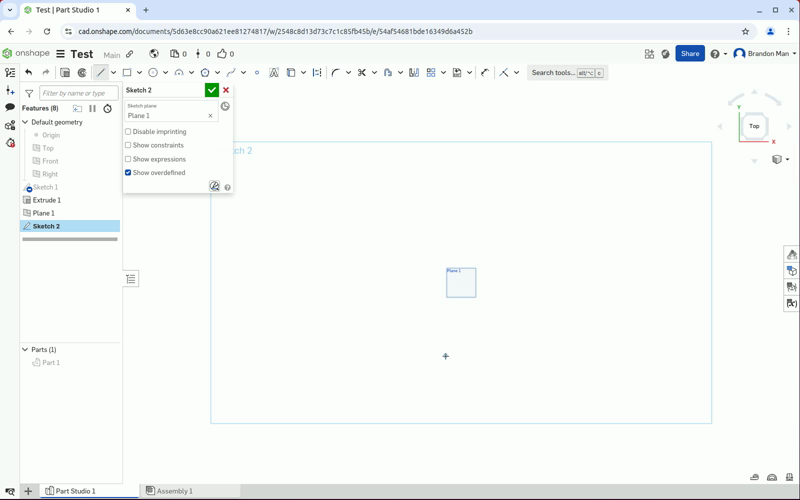
mouse_move(530, 355)
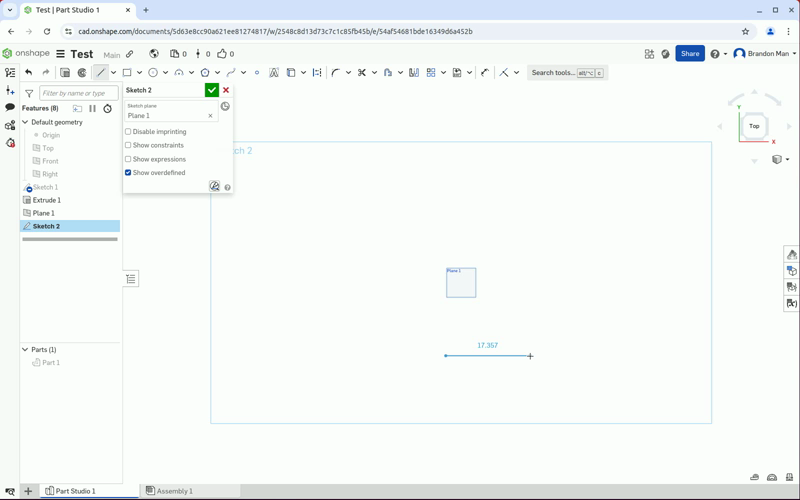
click(530, 355)
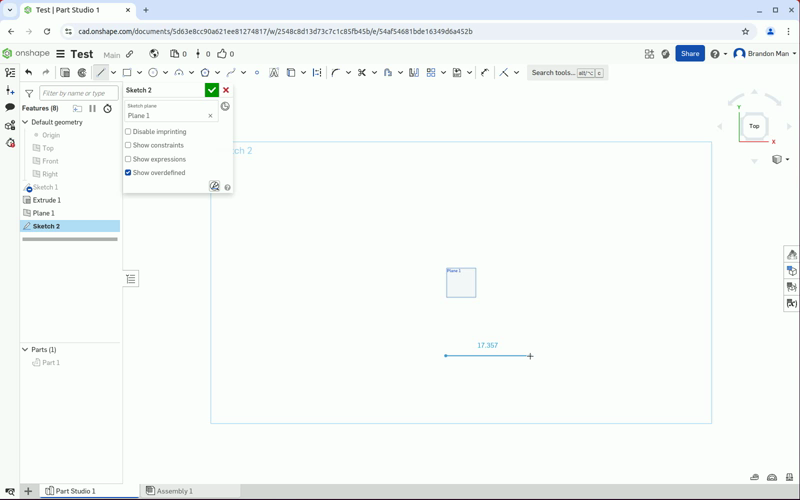
key_up(shift)
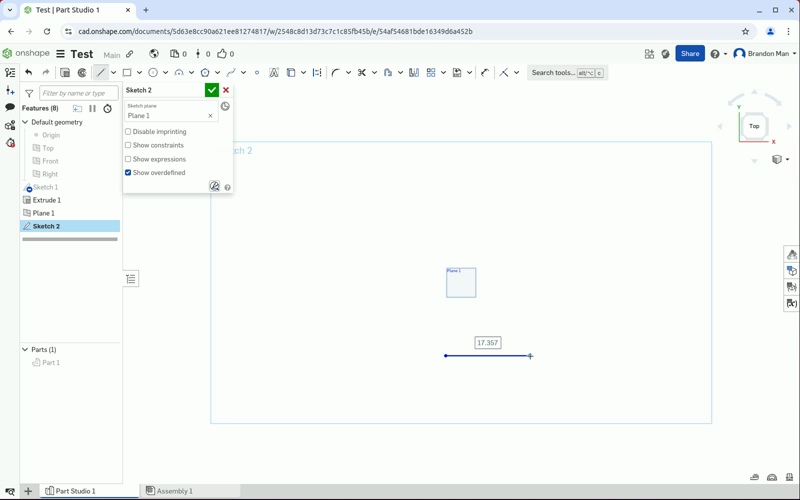
key_down(shift)
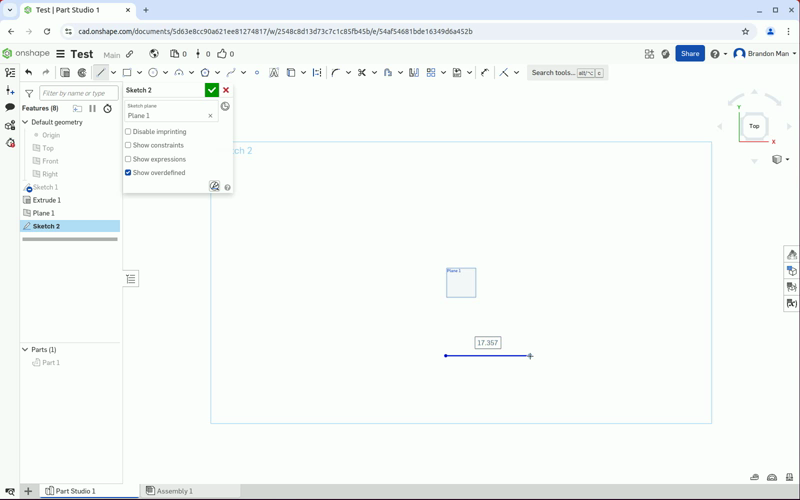
mouse_move(530, 228)
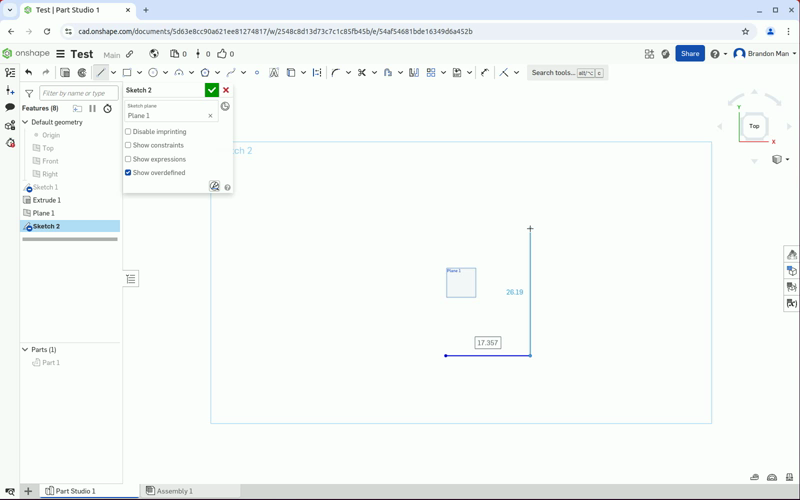
click(530, 228)
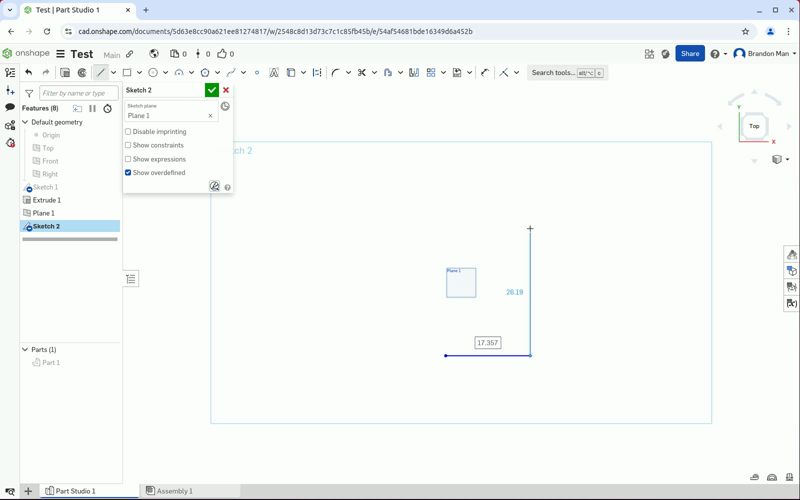
key_up(shift)
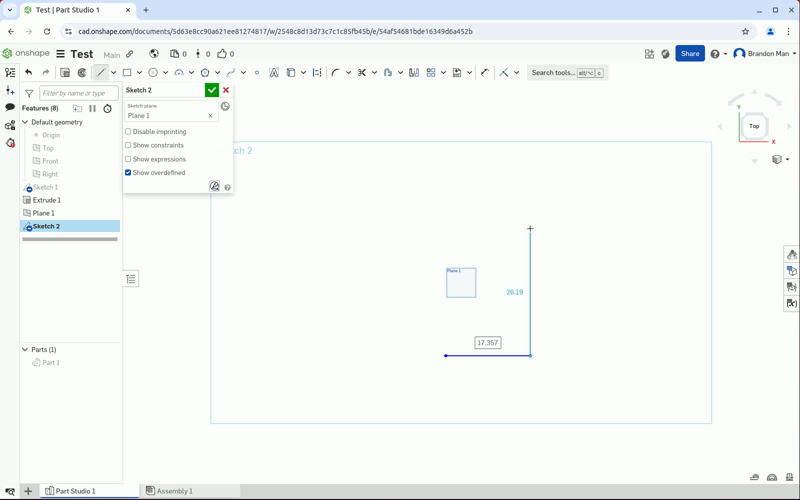
key_down(shift)
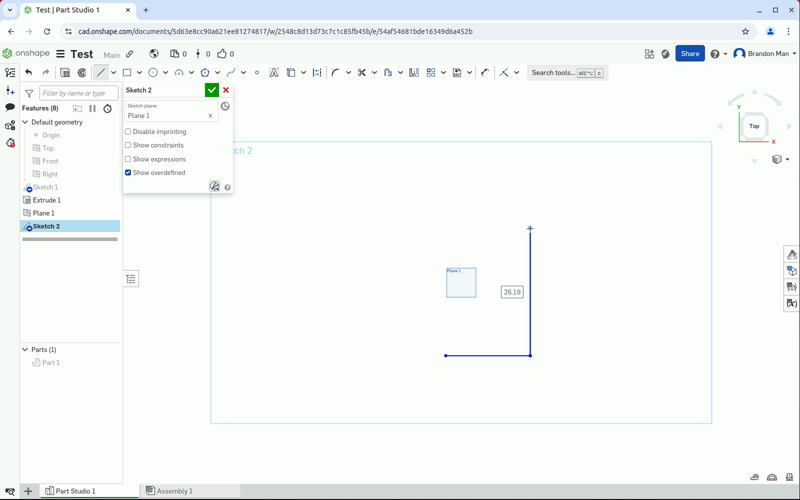
mouse_move(445, 228)
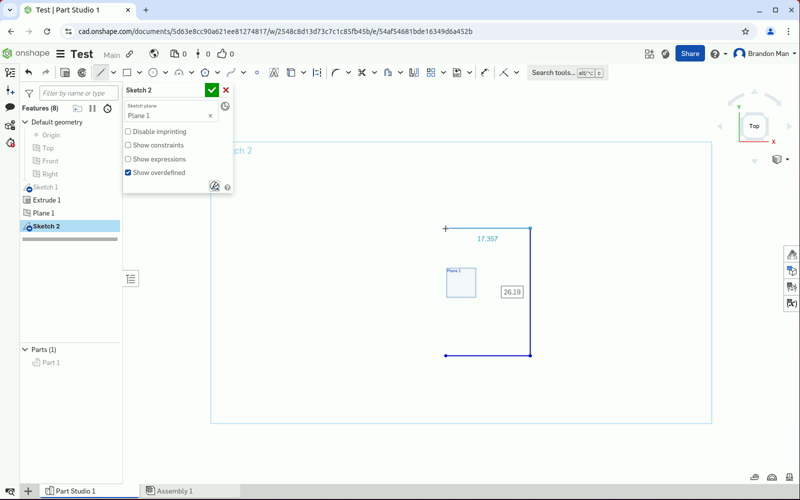
click(445, 228)
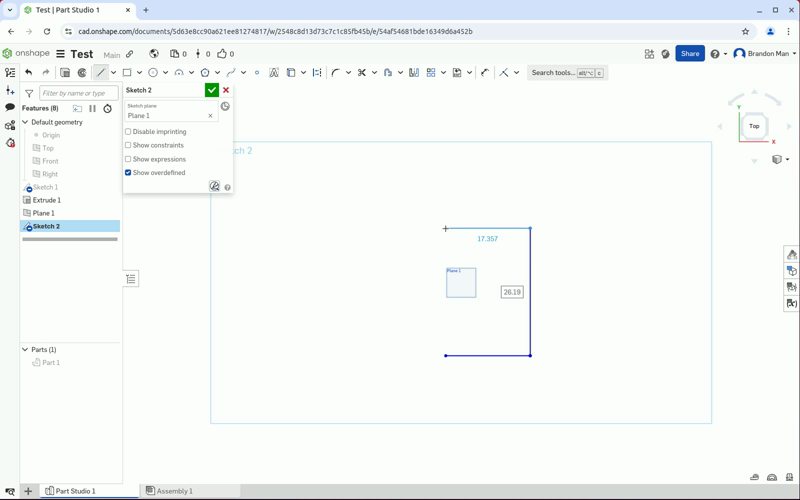
key_up(shift)
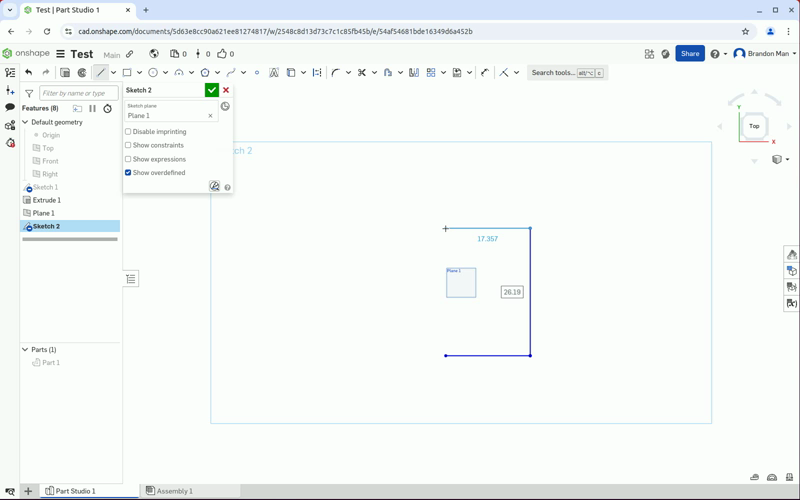
key_down(shift)
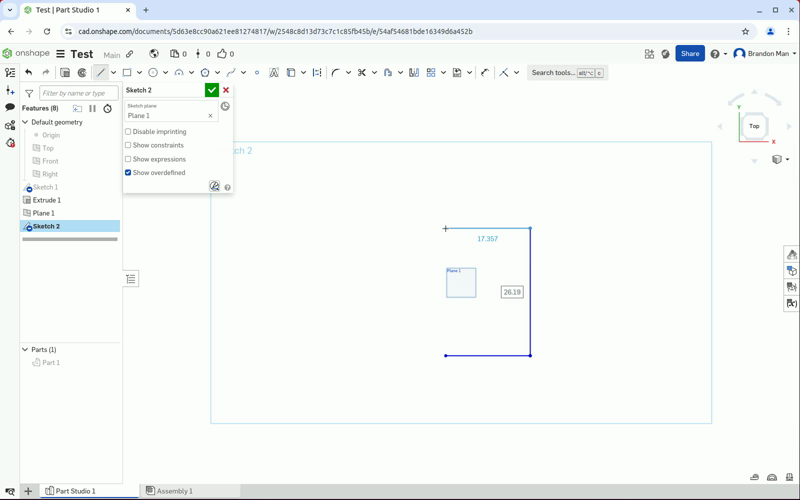
mouse_move(445, 355)
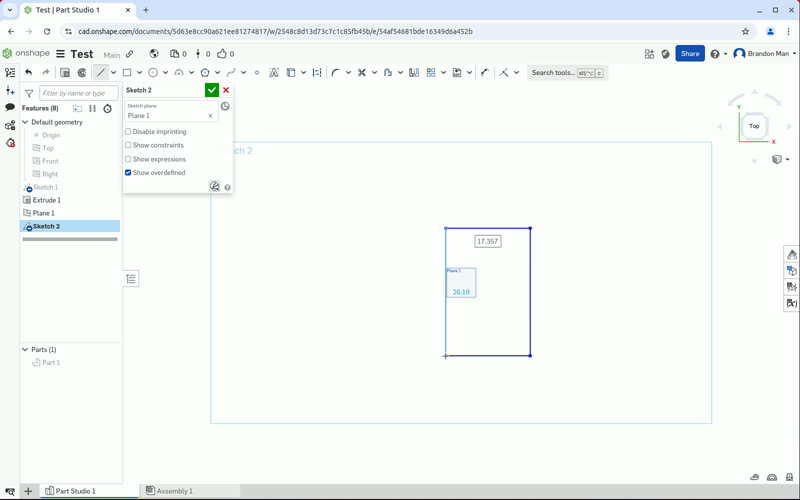
key_up(shift)
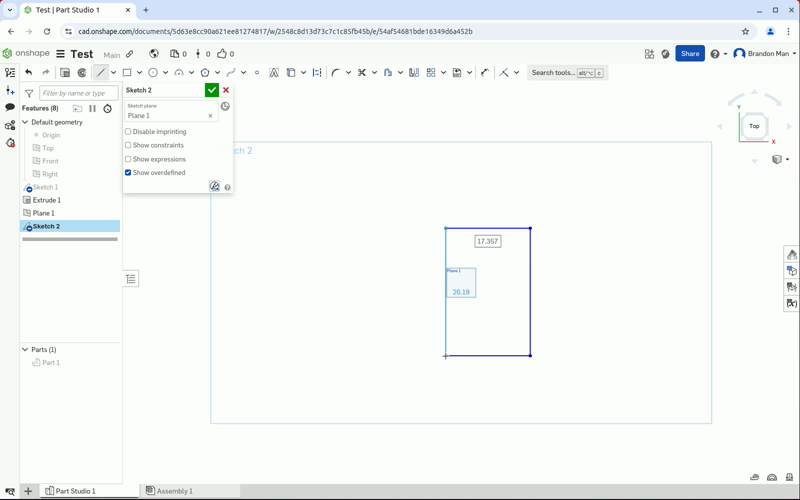
click(445, 355)
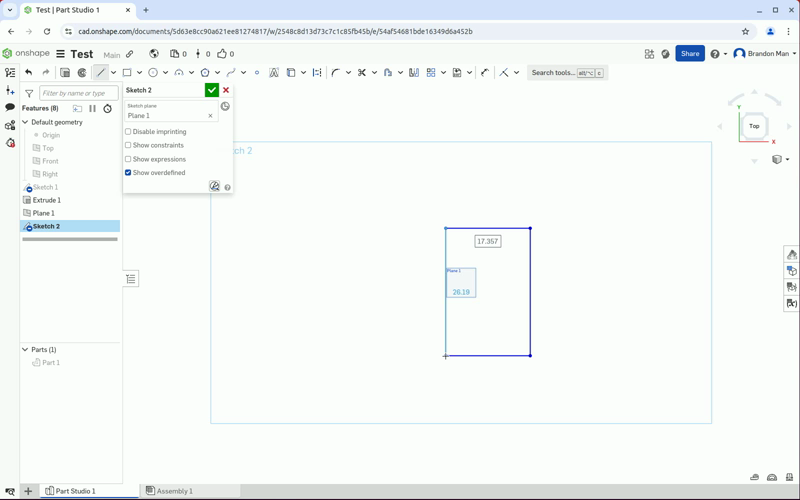
key(esc)
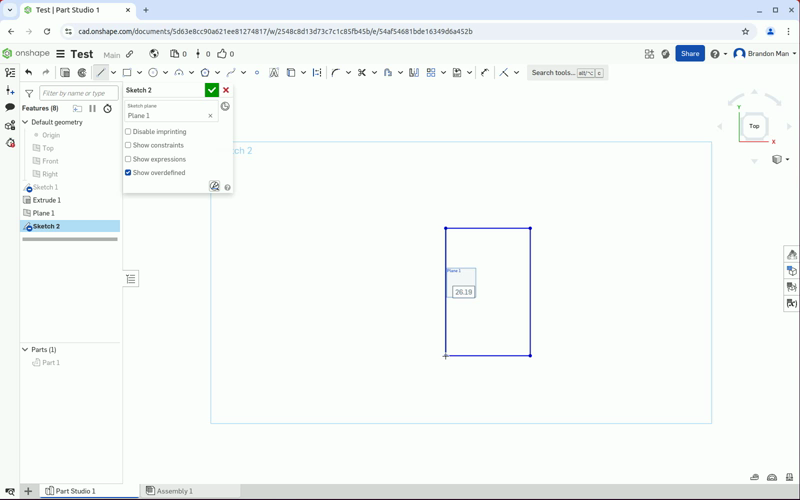
mouse_move(469, 312)
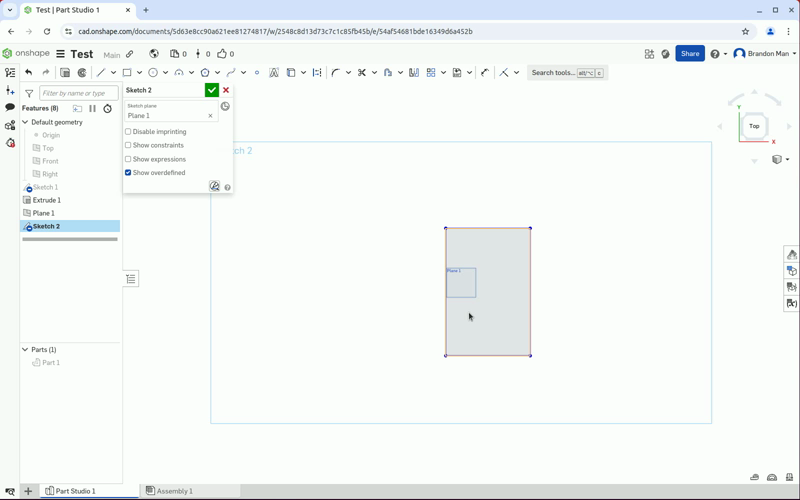
click(469, 312)
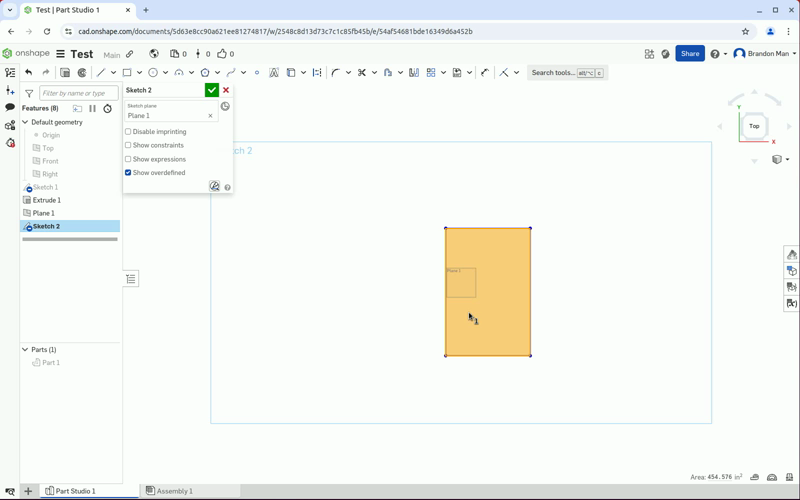
mouse_move(73, 352)
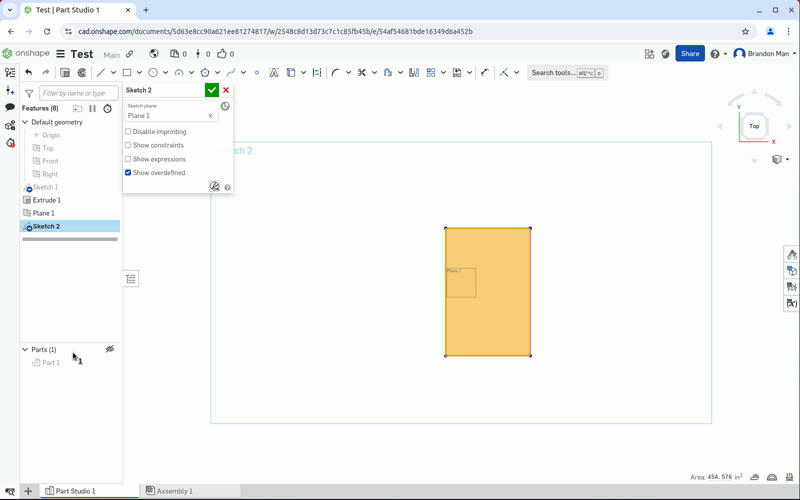
key(shift+y)
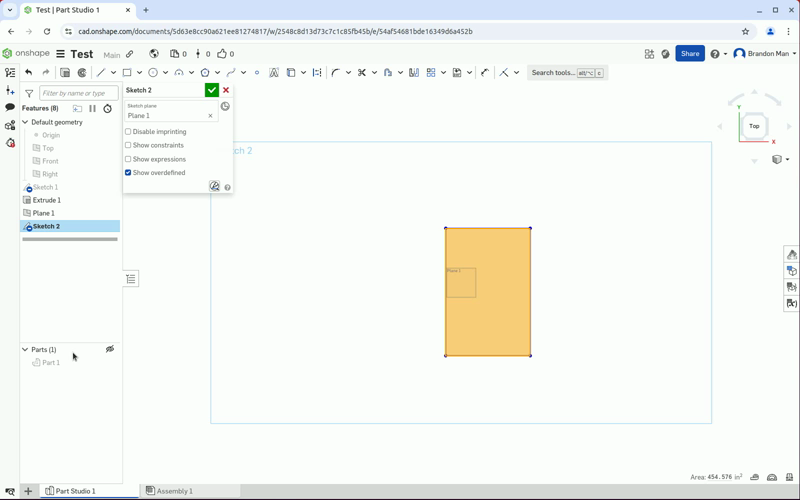
key(shift+e)
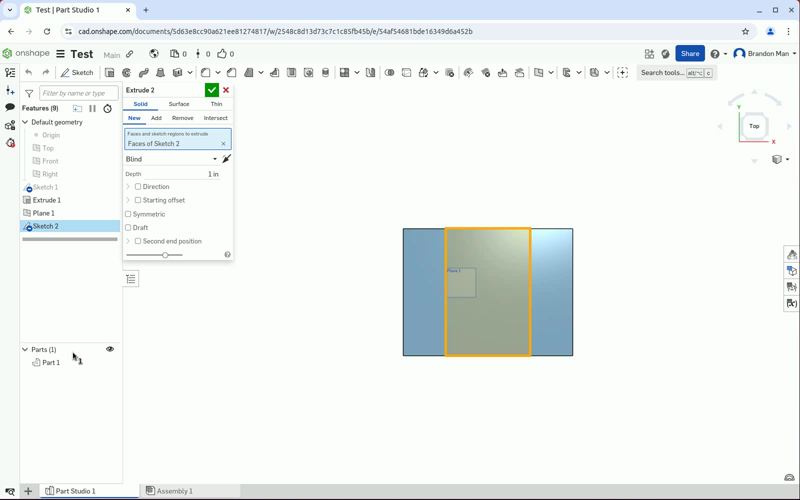
mouse_move(143, 106)
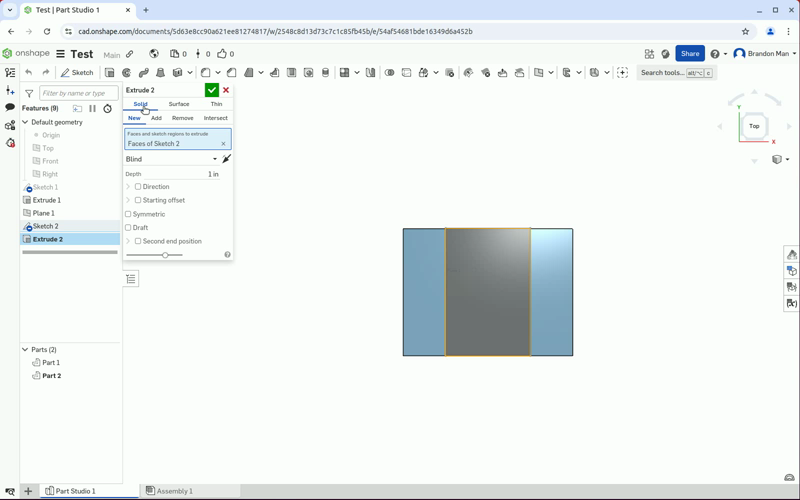
click(143, 106)
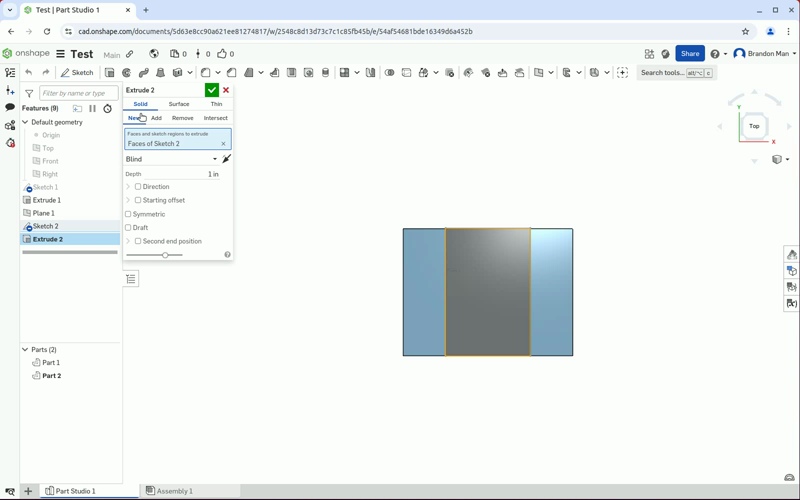
mouse_move(137, 120)
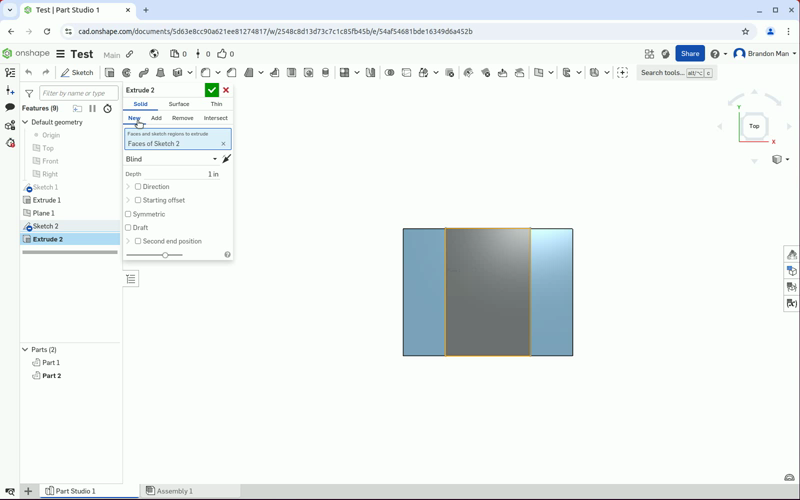
click(137, 120)
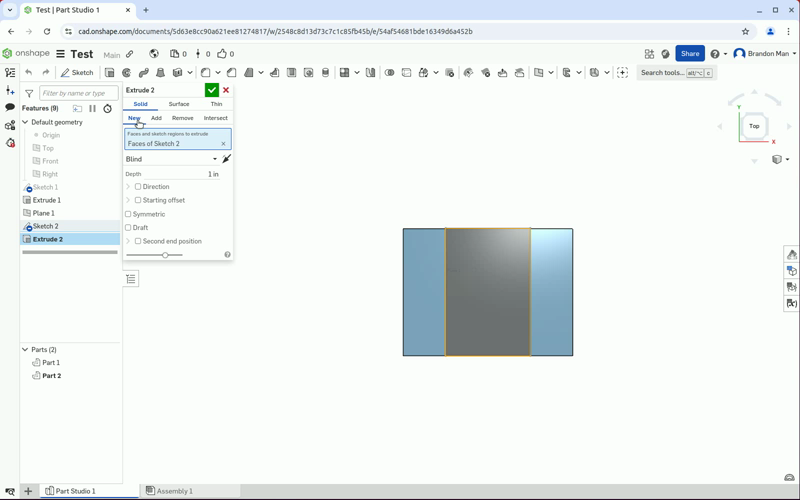
key(tab, 4)
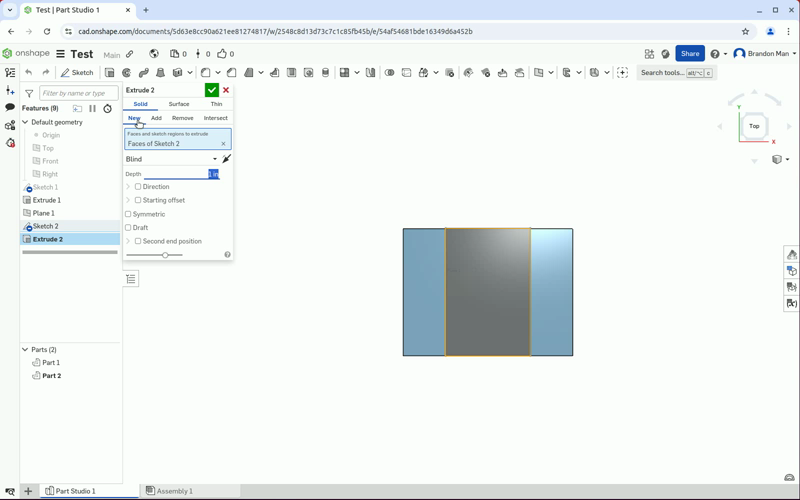
text(18.294)
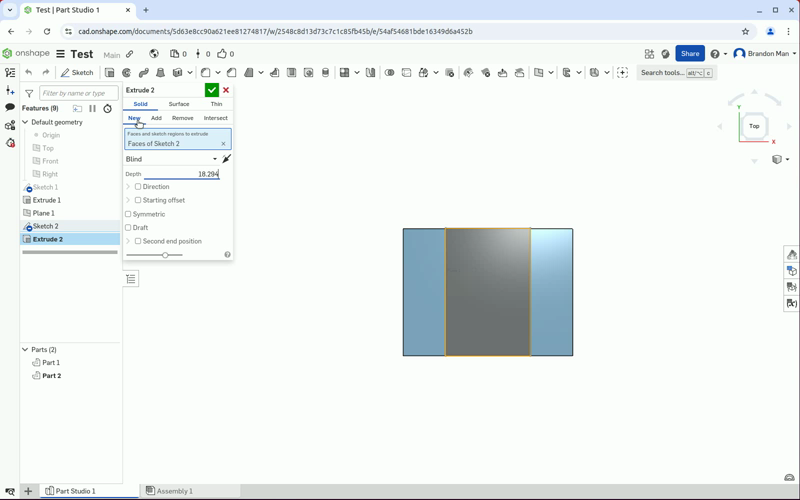
key(enter)
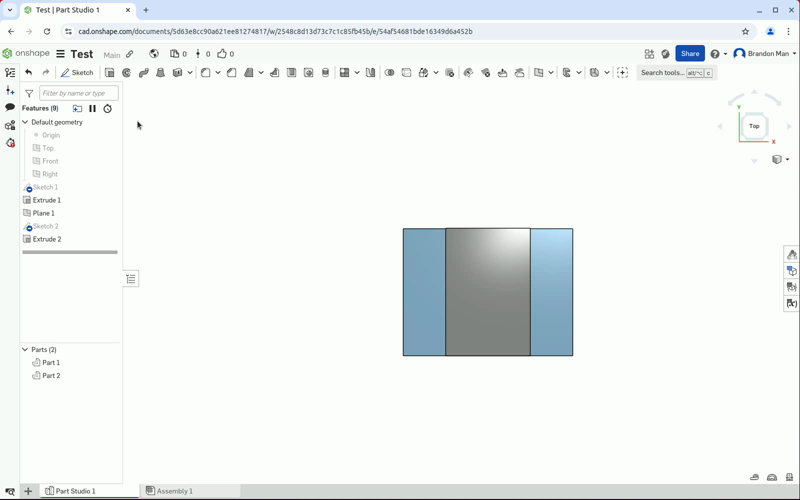
key(shift+h)
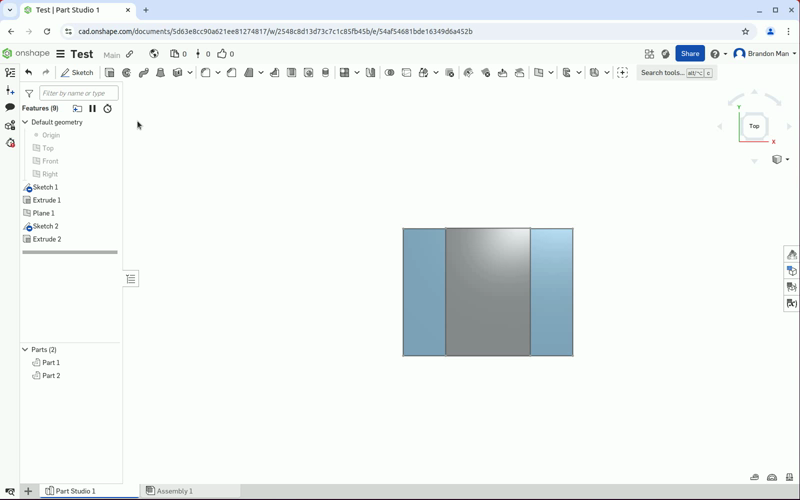
key(shift+h)
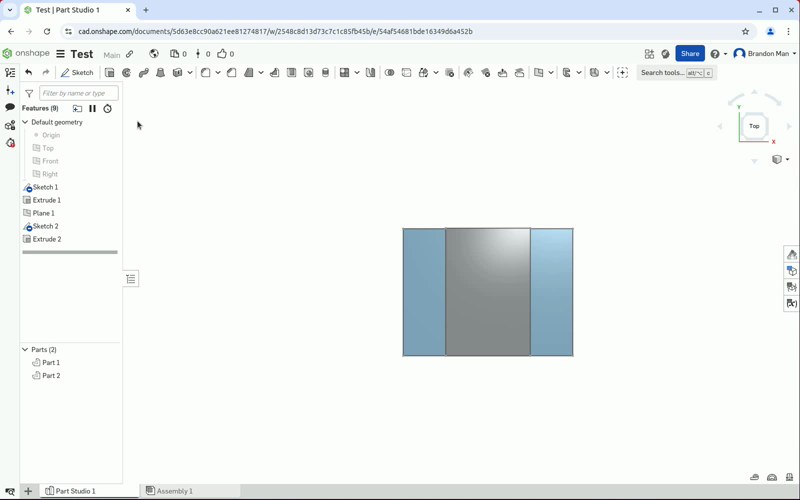
key(shift+7)
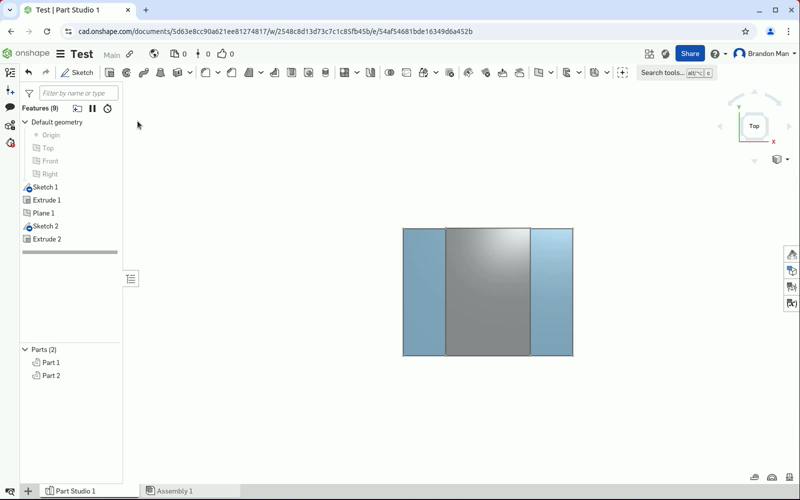
key(up, 3)
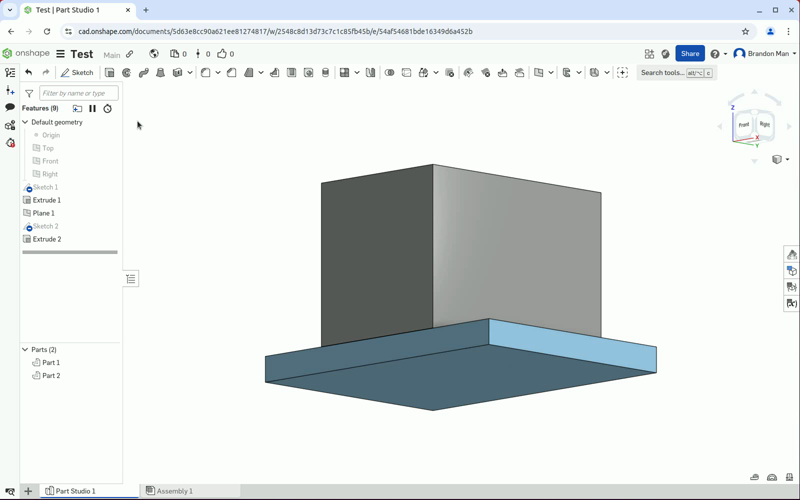
key(left, 3)
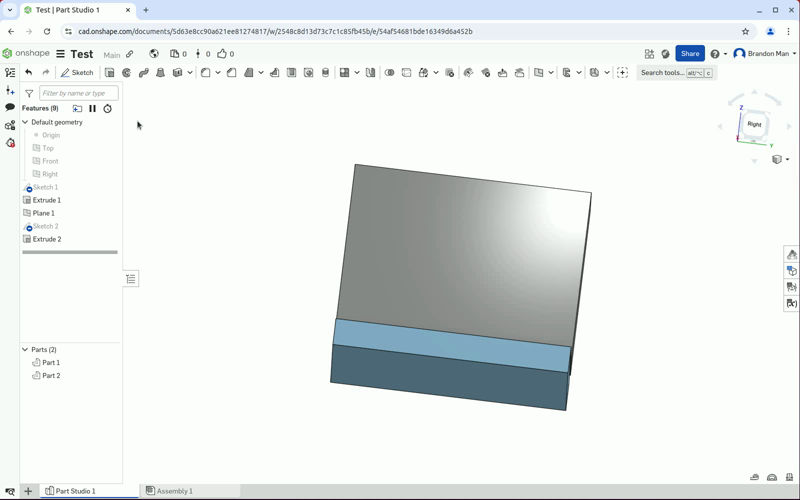
key(right, 3)
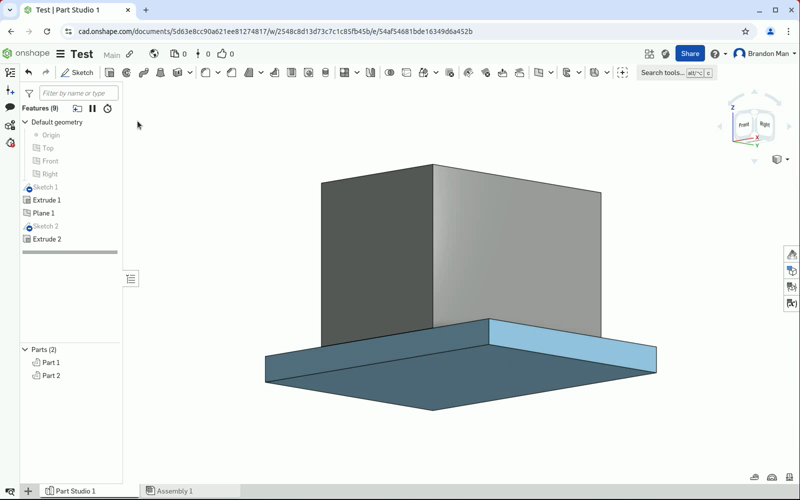
key(down, 3)
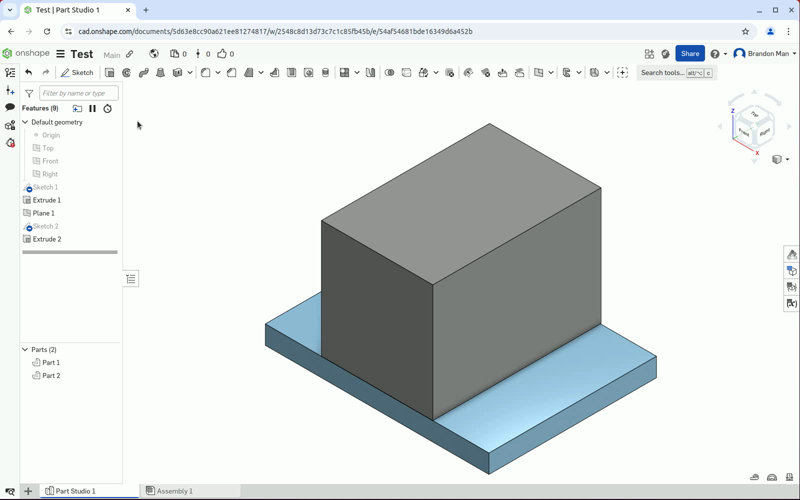
mouse_move(73, 189)
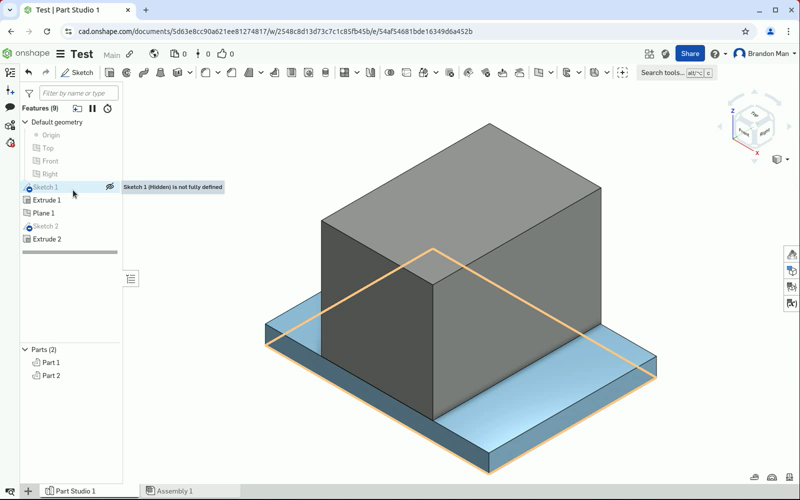
click(73, 189)